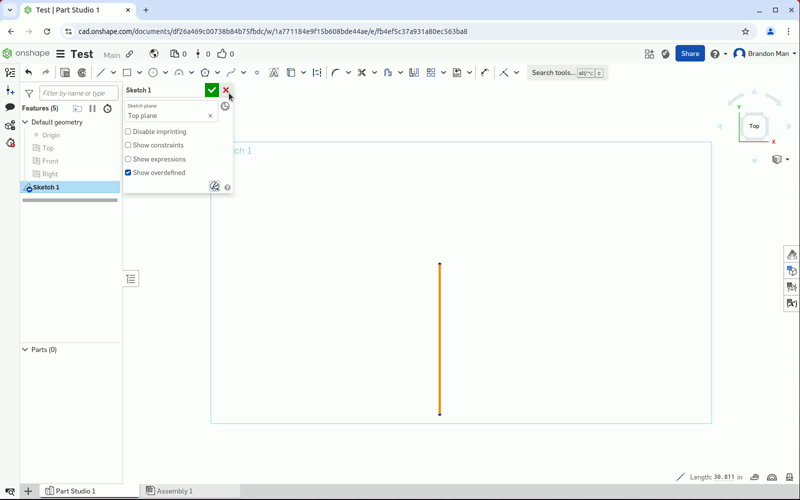
key(shift+h)
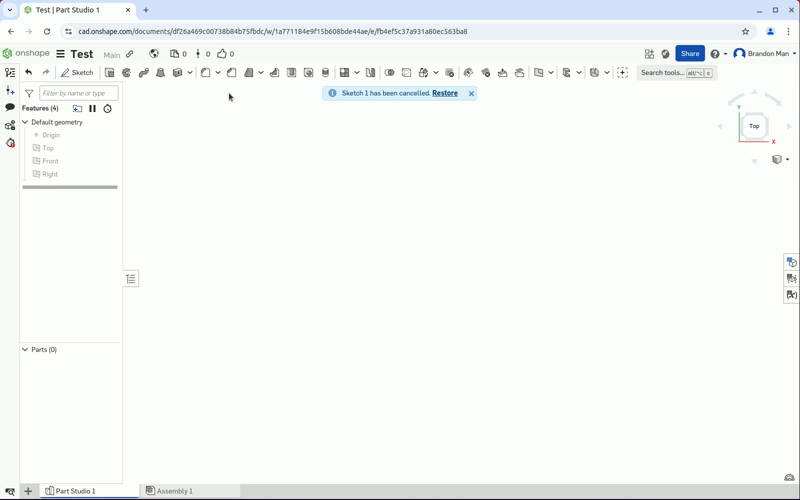
mouse_move(73, 352)
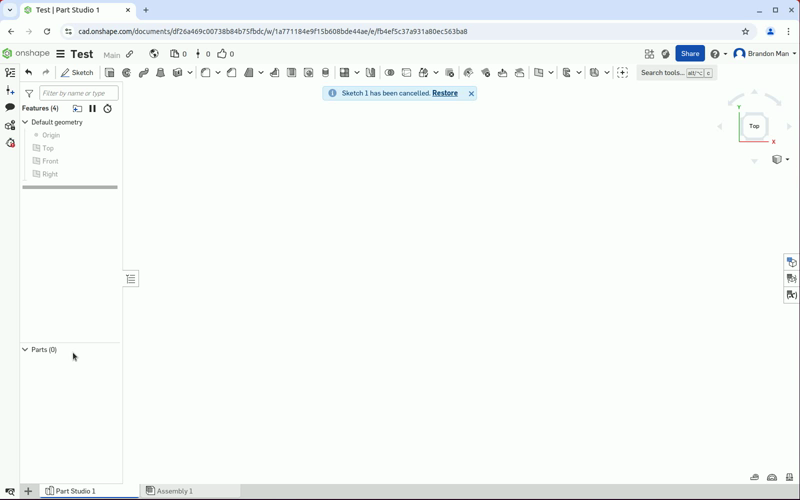
key(y)
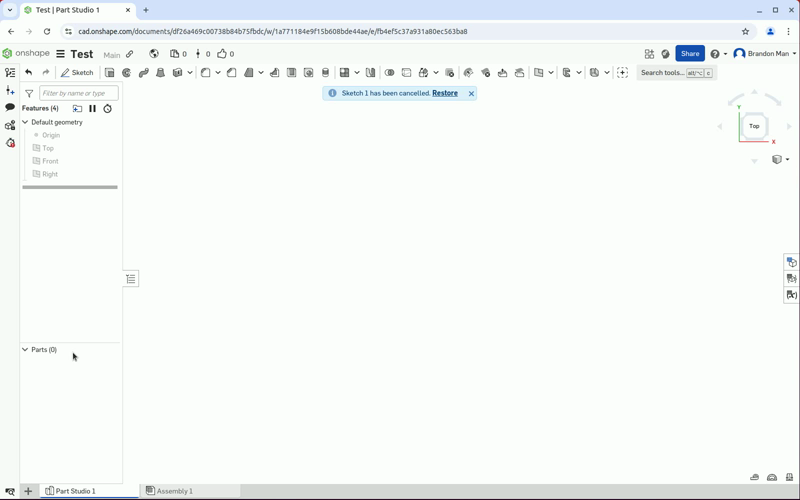
key(shift+p)
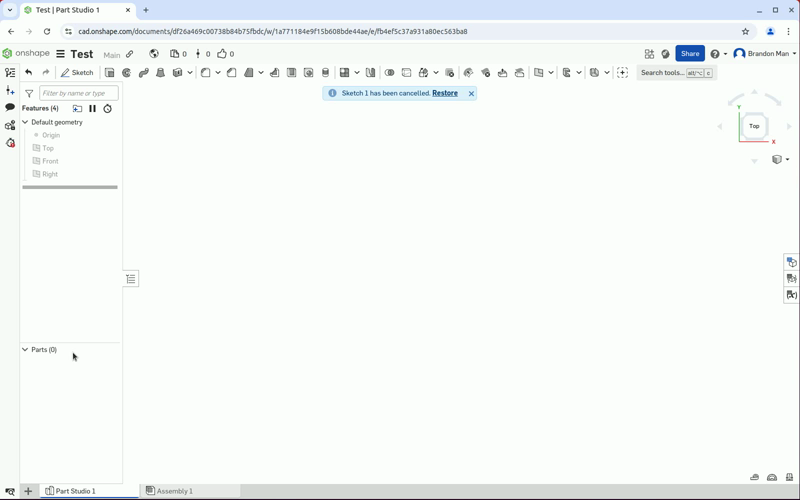
key(space)
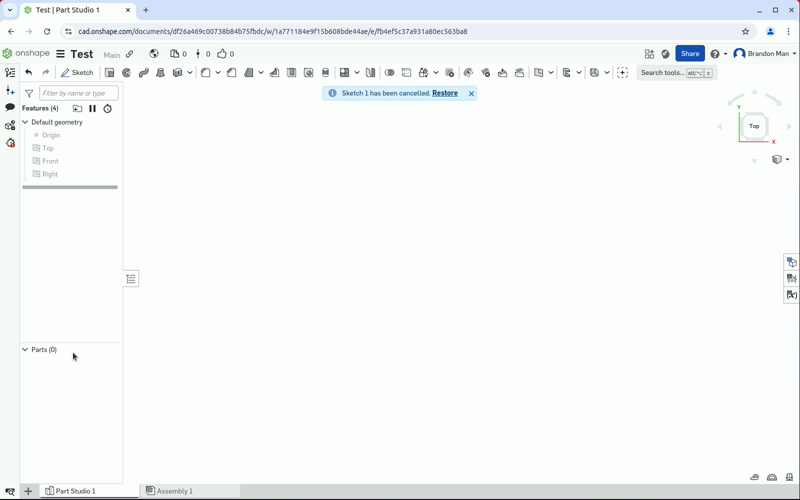
key_down(shift)
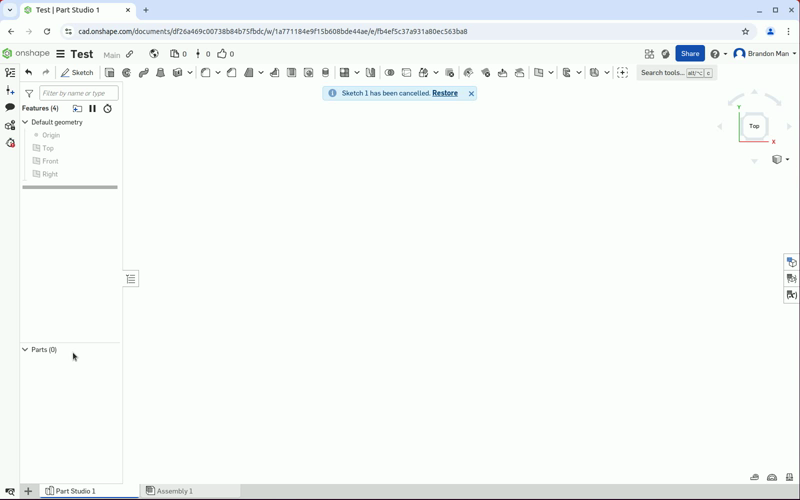
key(up)
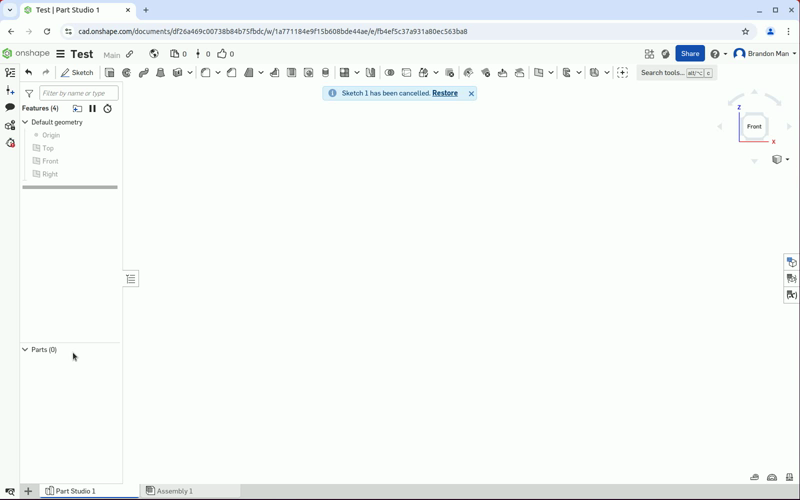
key_up(shift)
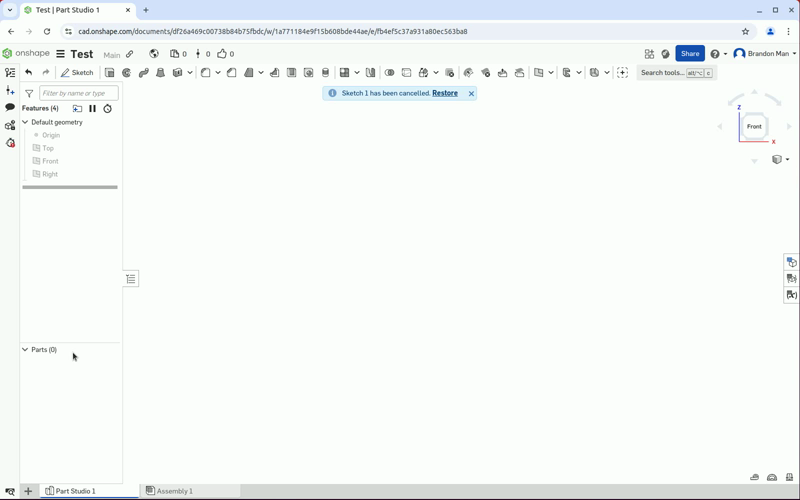
mouse_move(73, 352)
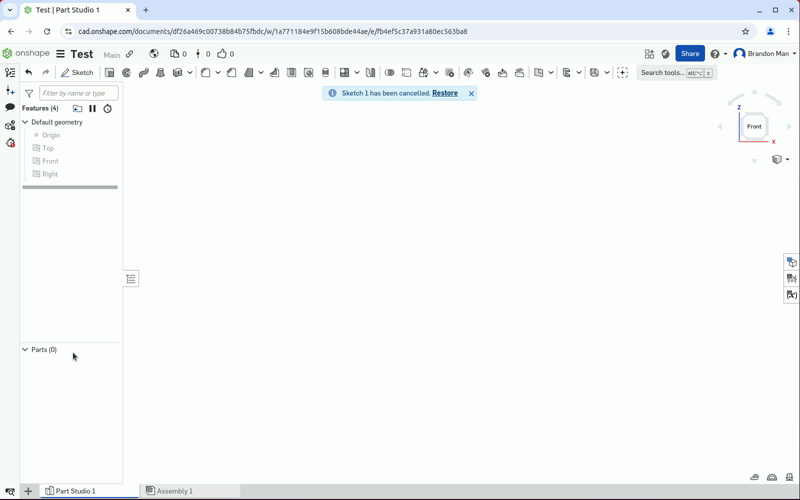
key(shift+y)
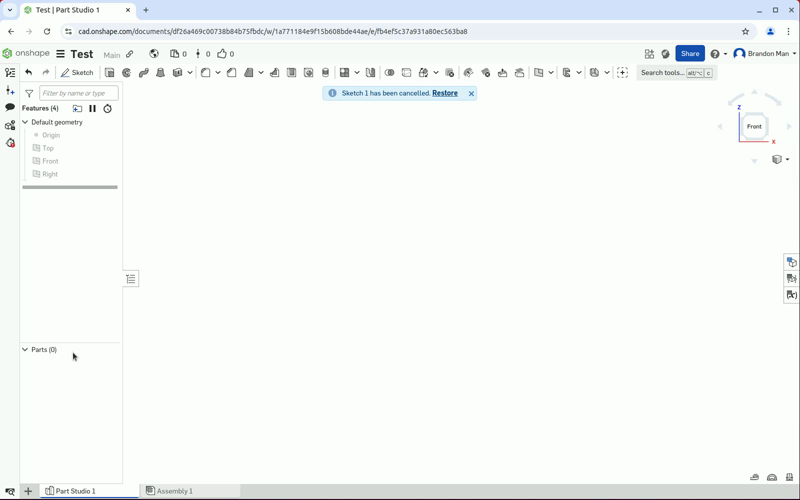
key(shift+s)
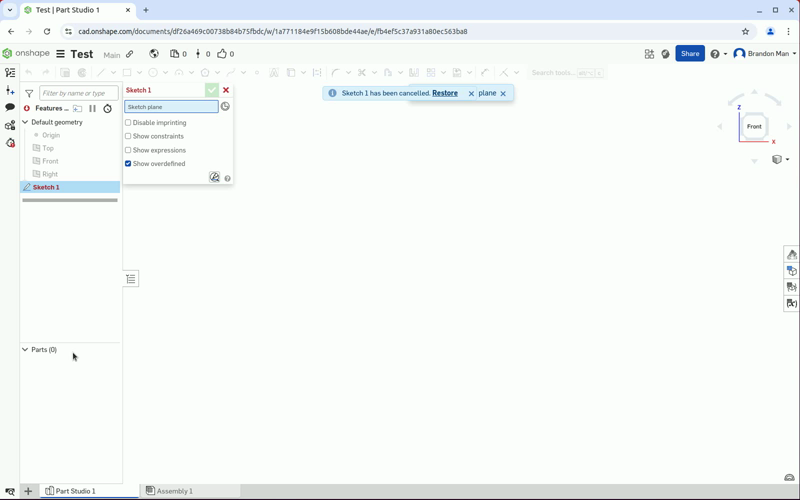
mouse_move(73, 163)
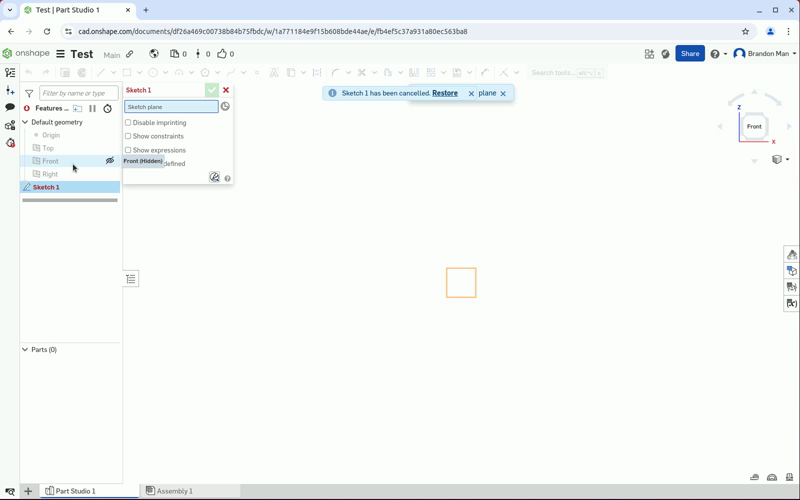
click(73, 163)
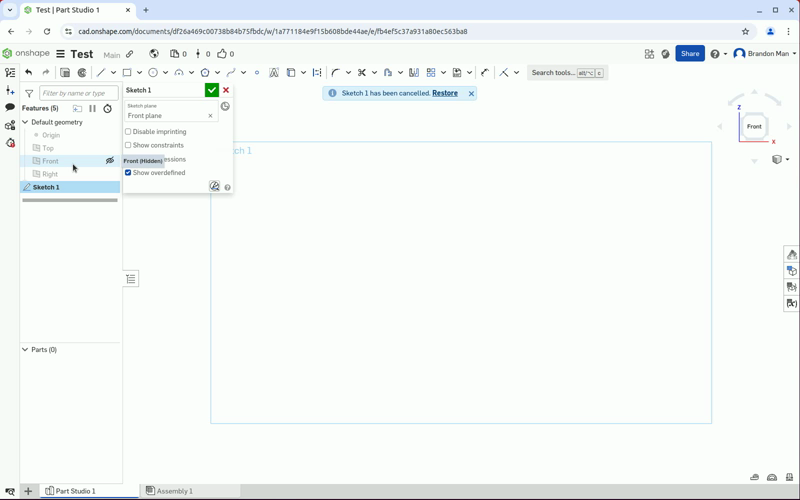
mouse_move(73, 352)
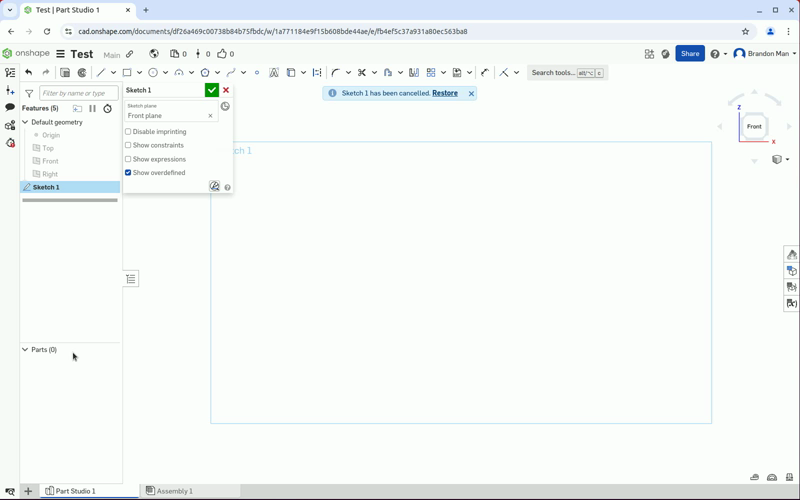
key(y)
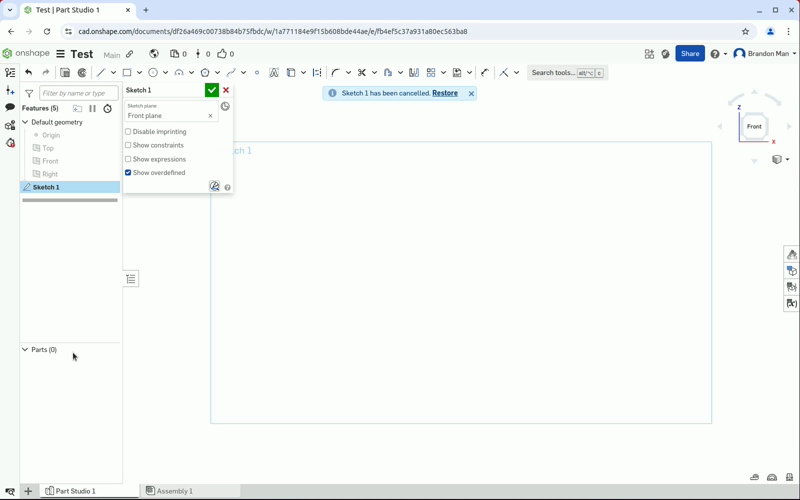
key(c)
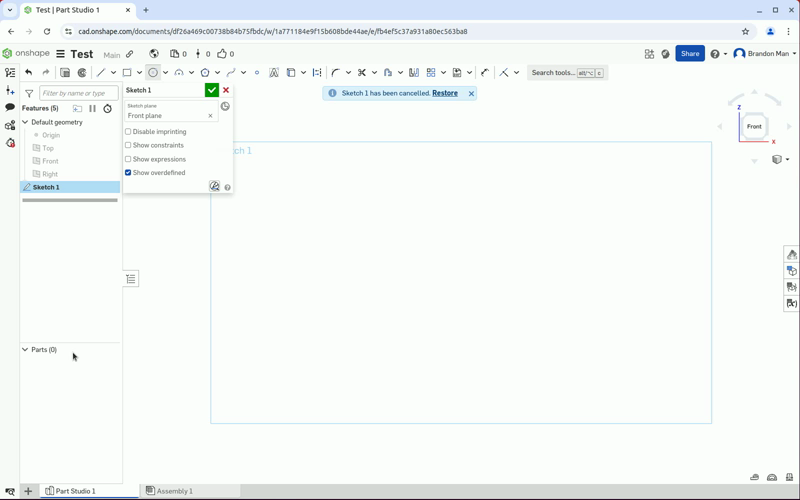
key_down(shift)
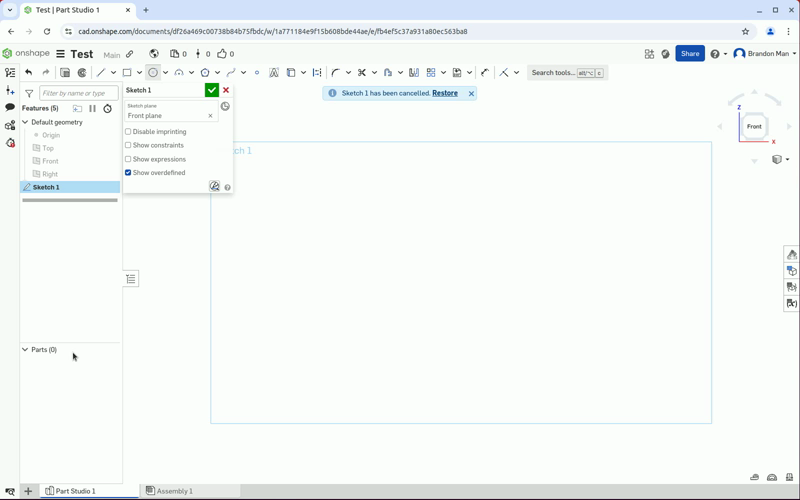
mouse_move(461, 282)
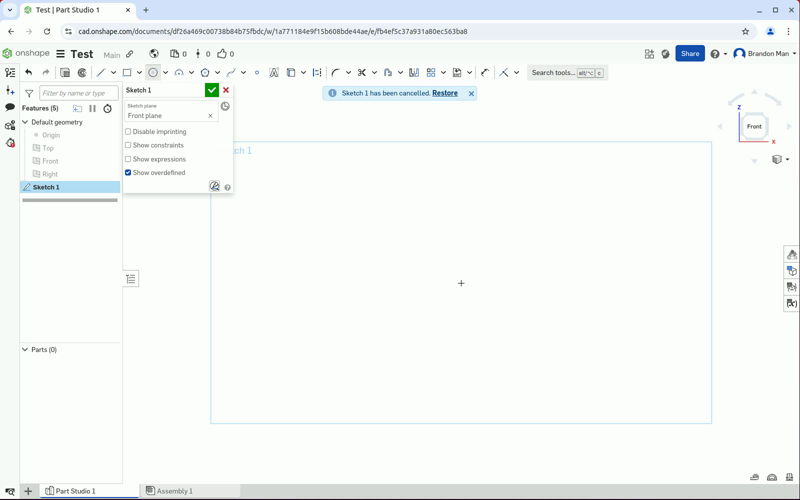
click(461, 282)
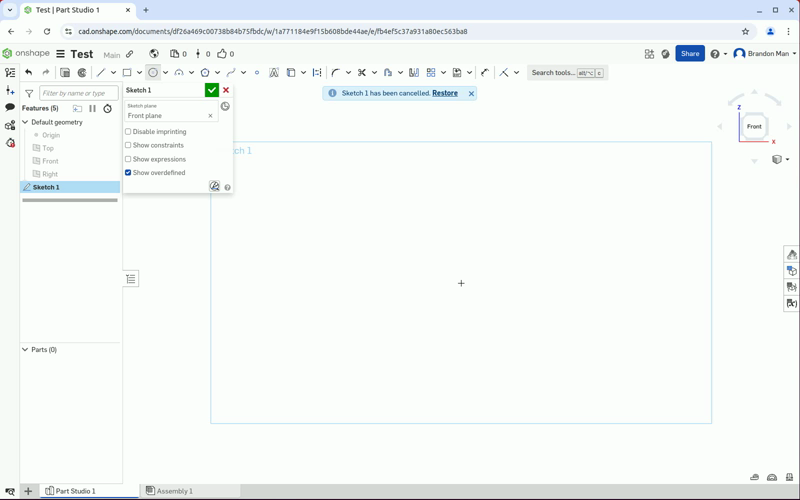
key_up(shift)
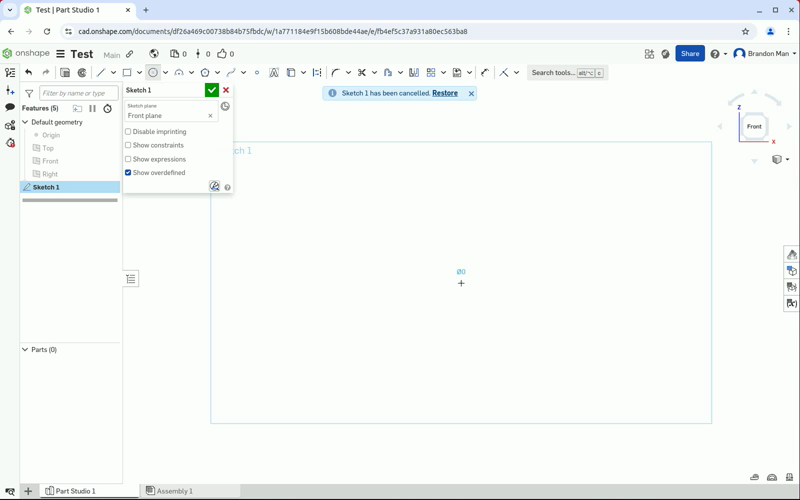
mouse_move(574, 282)
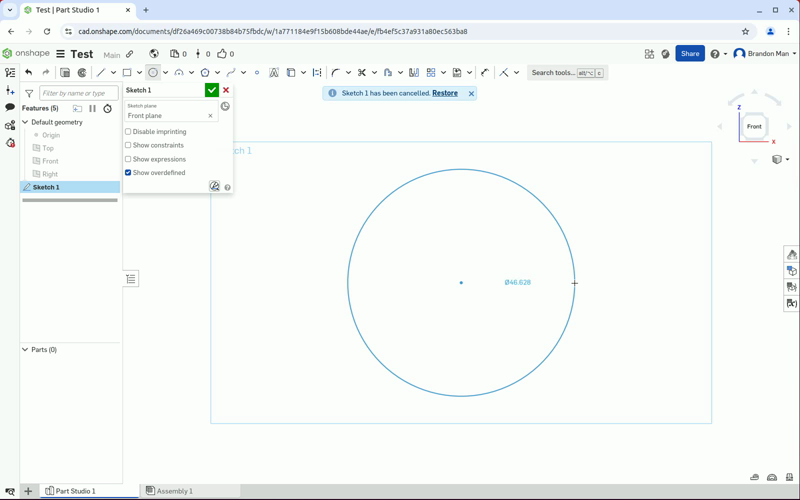
click(574, 282)
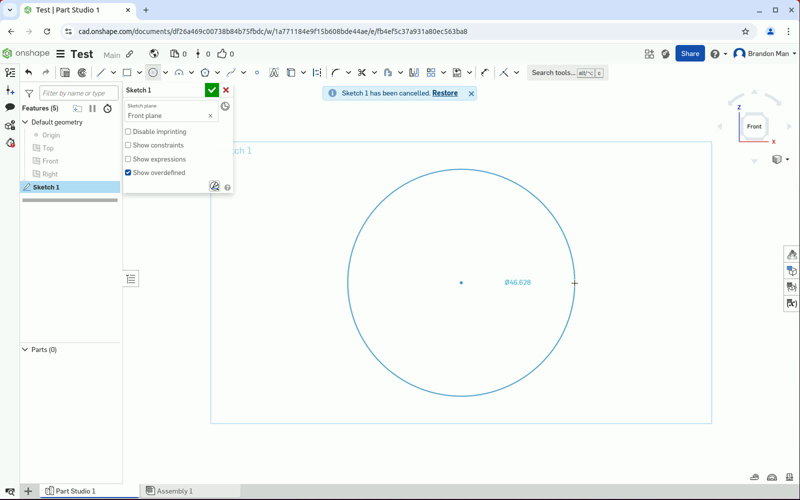
key(esc)
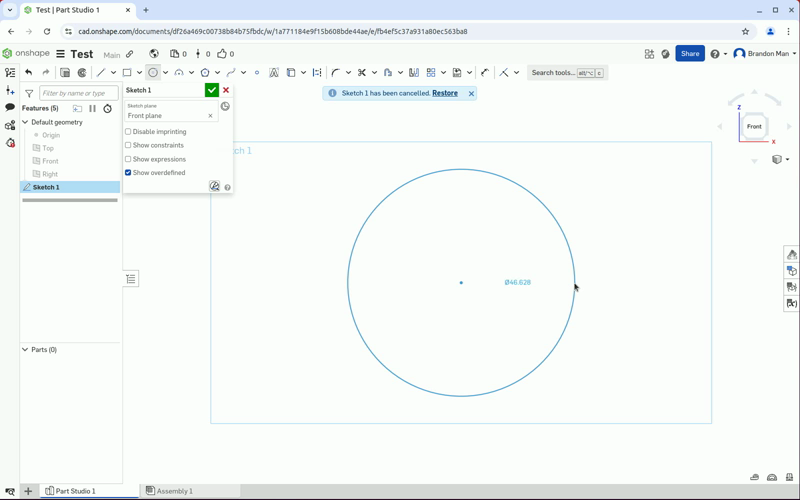
mouse_move(494, 328)
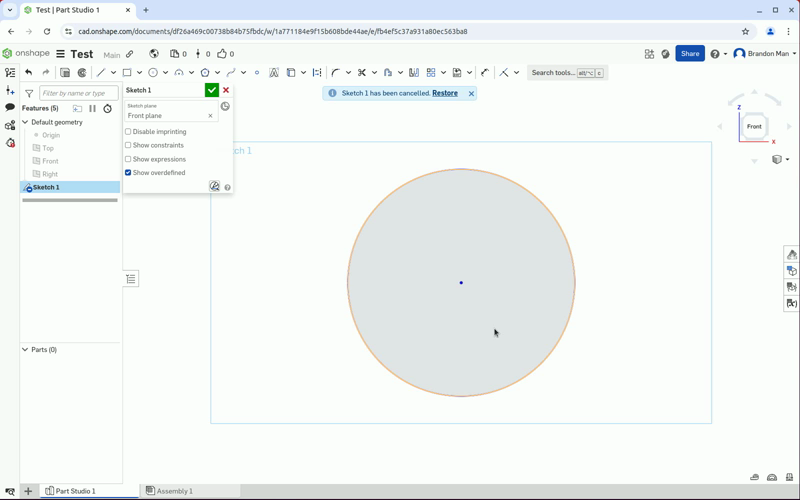
click(494, 328)
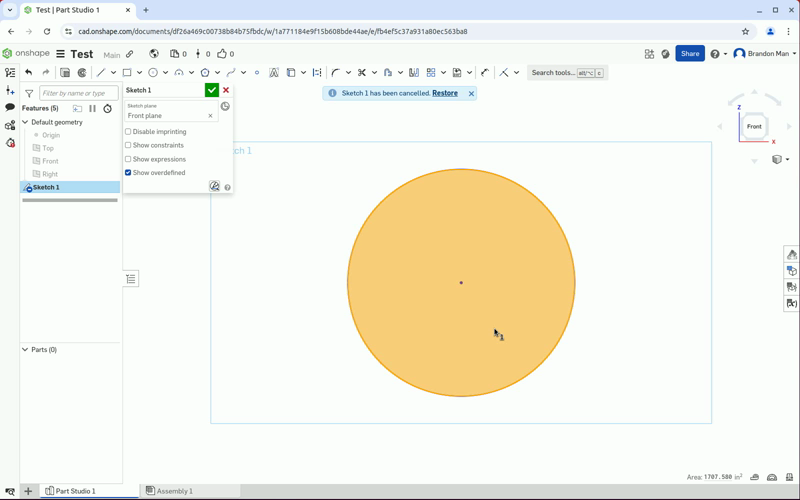
mouse_move(73, 352)
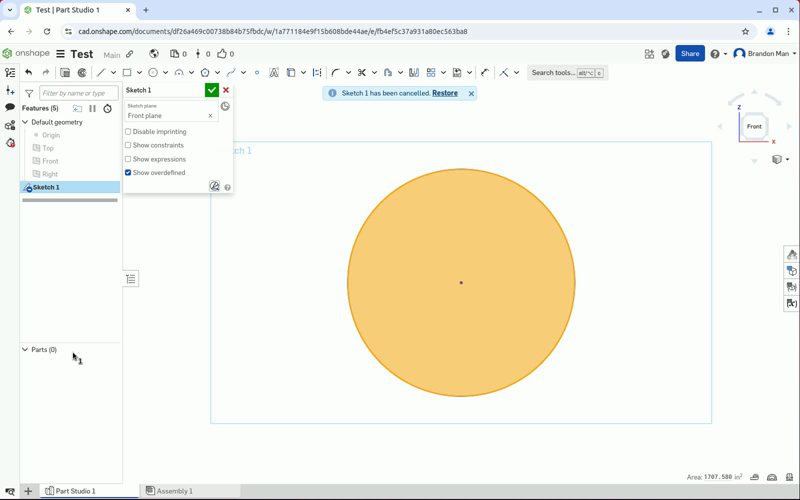
key(shift+y)
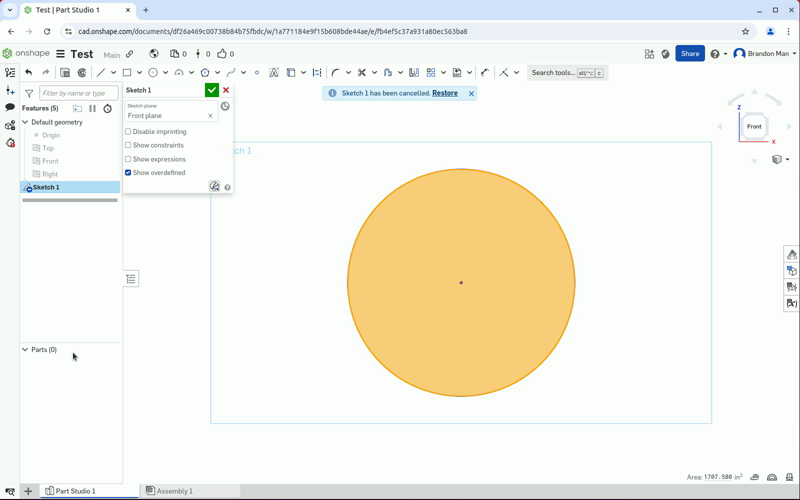
key(shift+e)
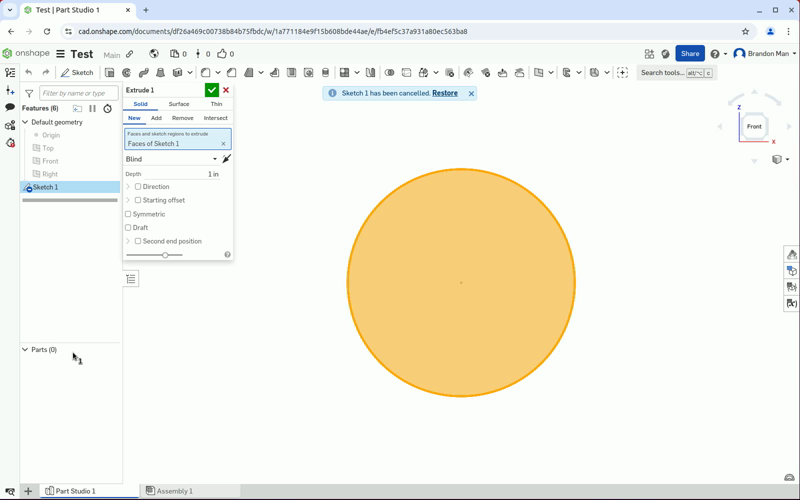
mouse_move(143, 106)
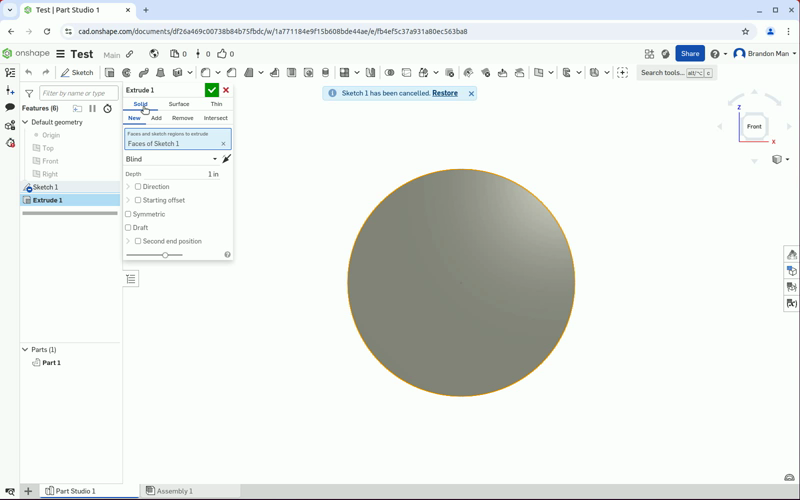
click(143, 106)
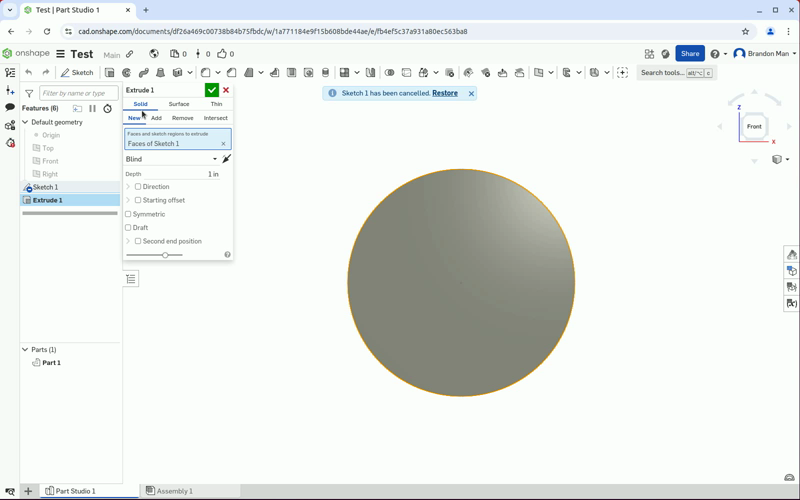
mouse_move(137, 120)
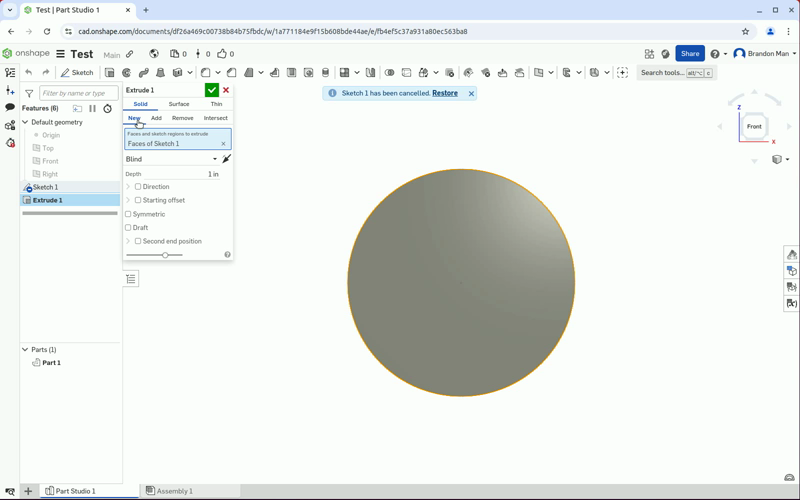
click(137, 120)
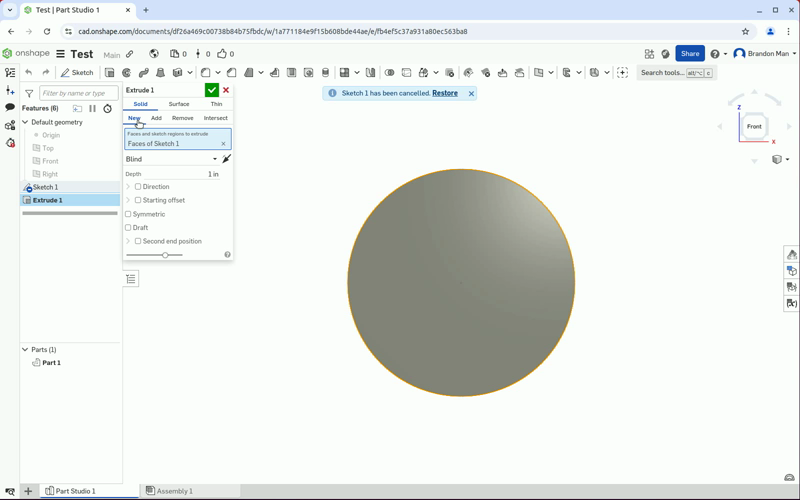
key(tab, 4)
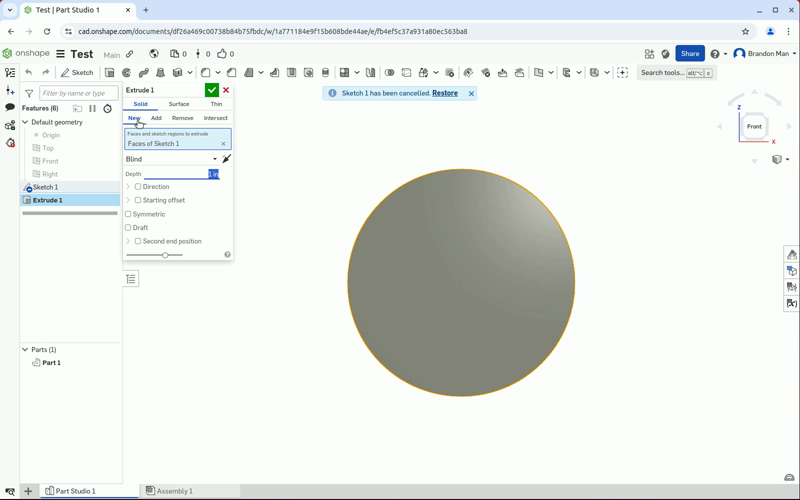
text(9.147)
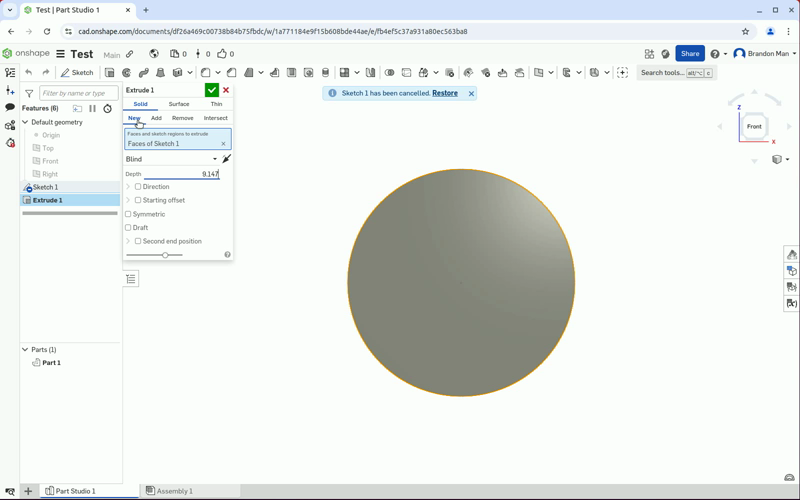
key(enter)
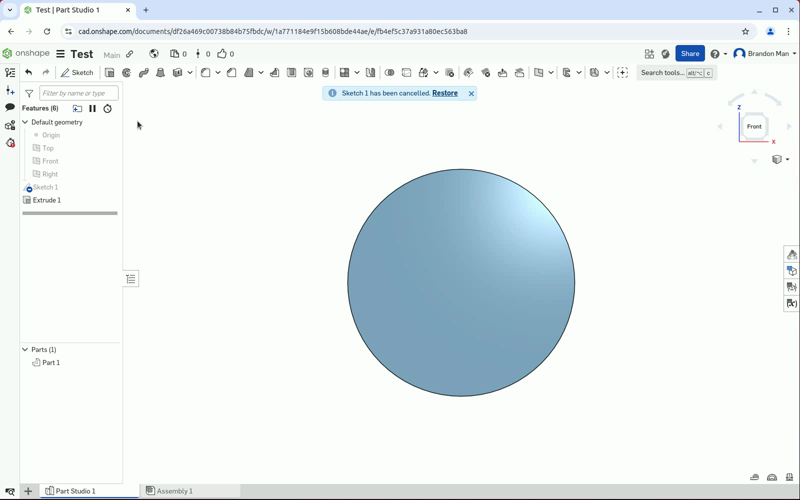
key(shift+h)
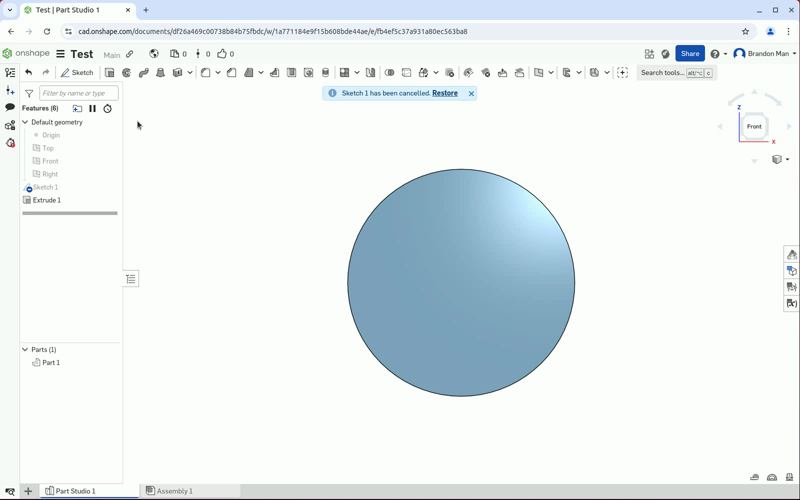
key(shift+h)
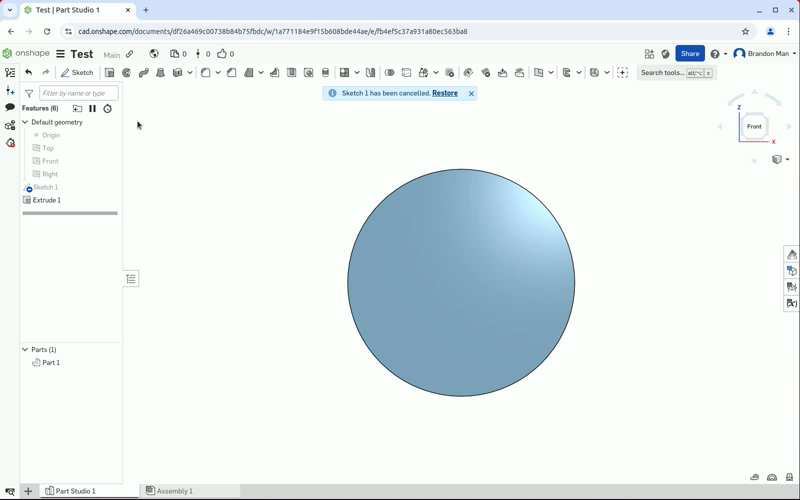
mouse_move(73, 189)
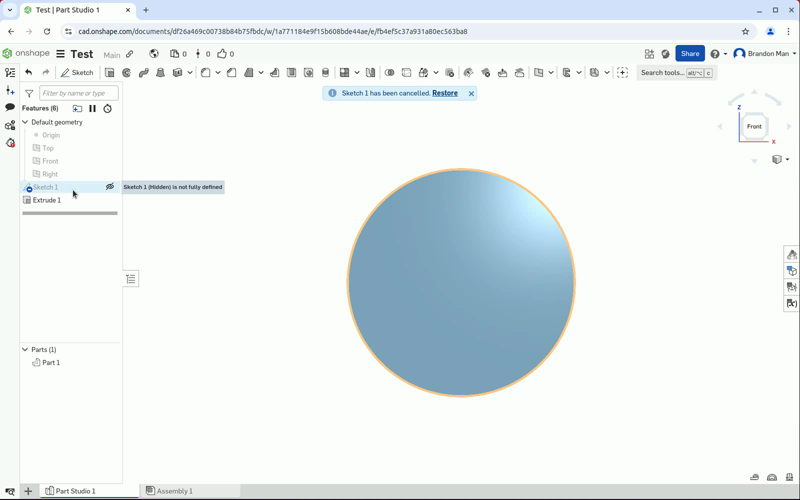
click(73, 189)
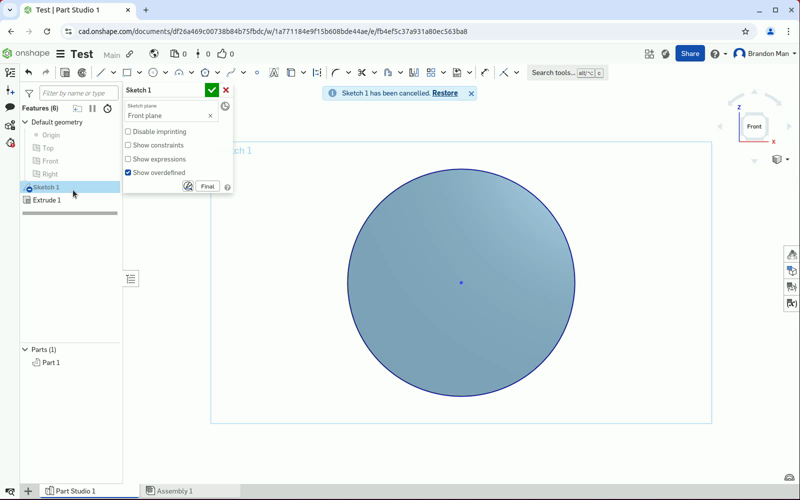
mouse_move(229, 92)
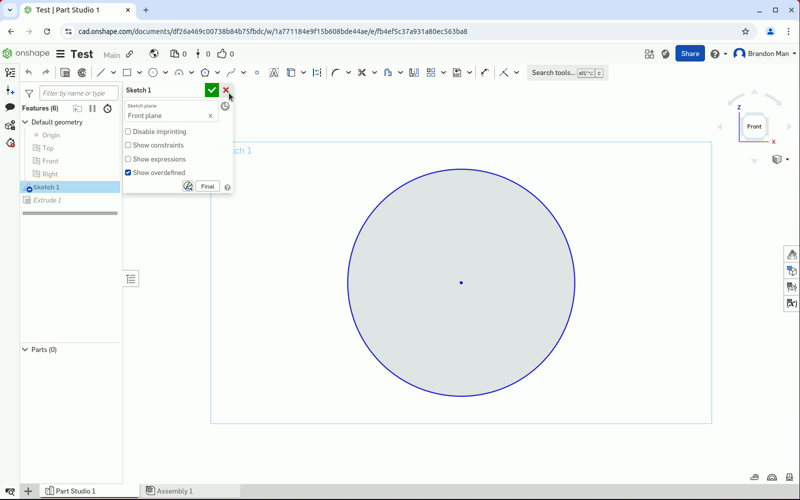
click(229, 92)
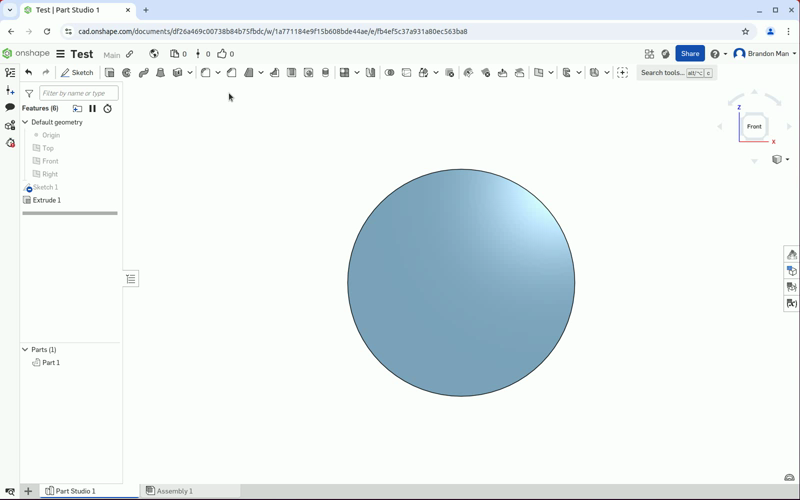
mouse_move(541, 75)
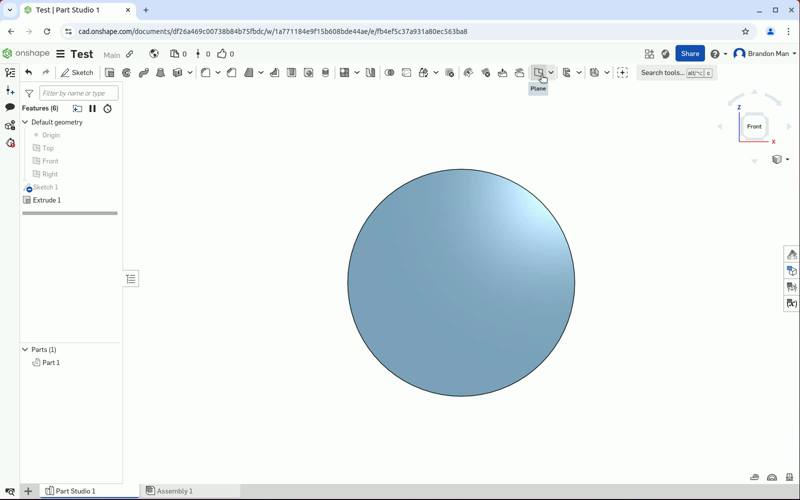
click(541, 75)
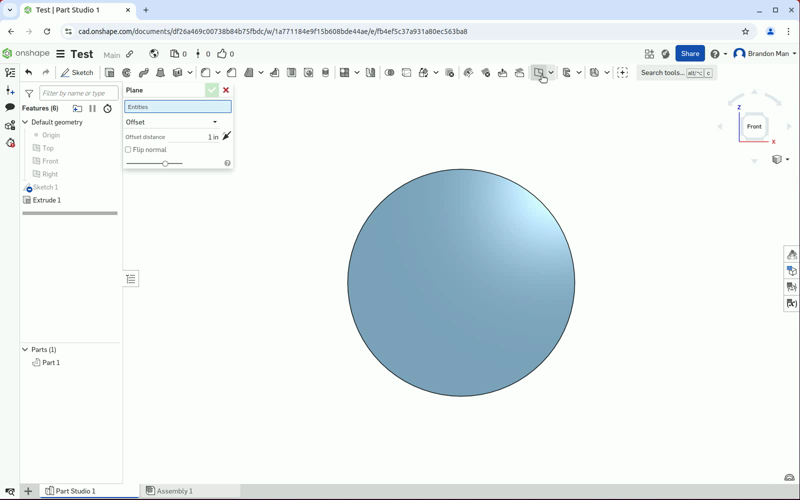
mouse_move(73, 163)
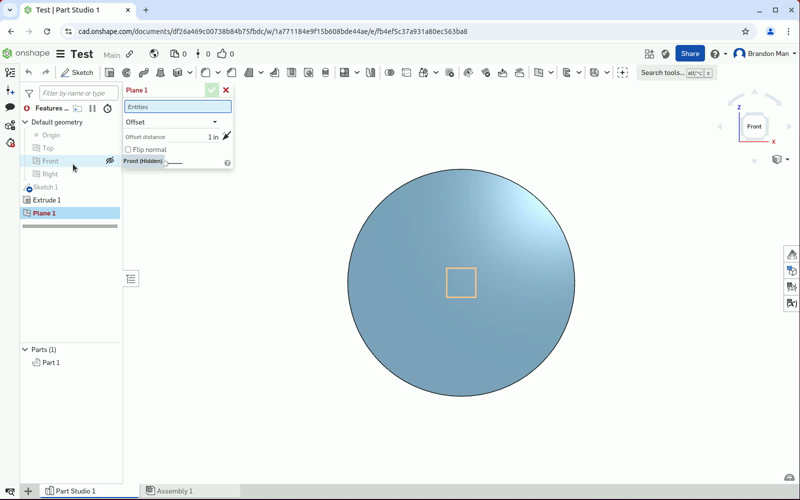
click(73, 163)
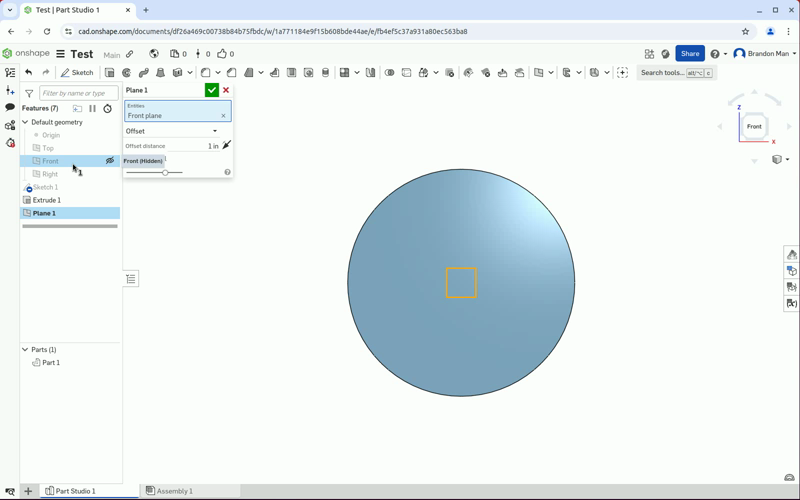
key(tab, 2)
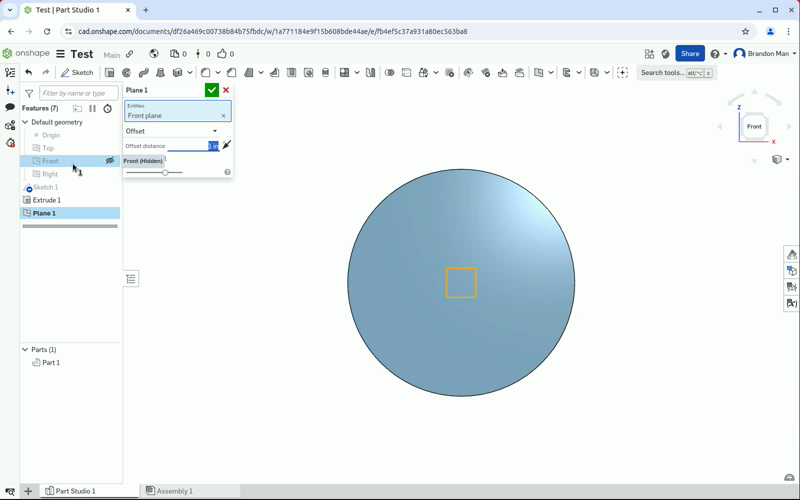
text(9.151)
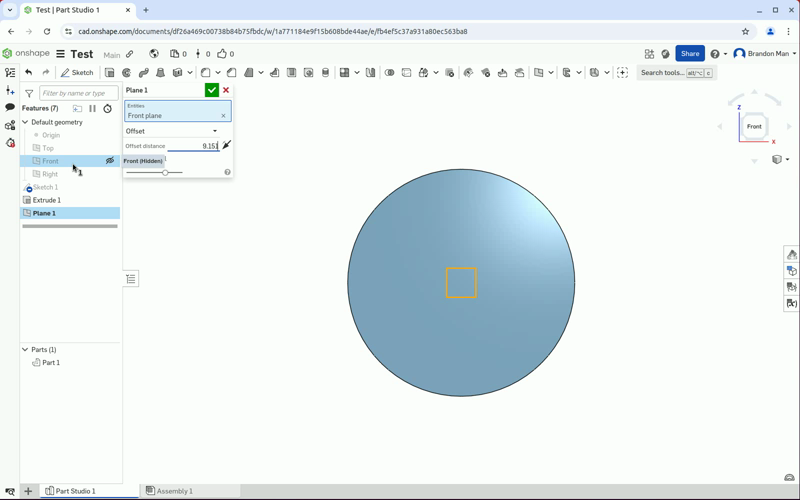
key(enter, 2)
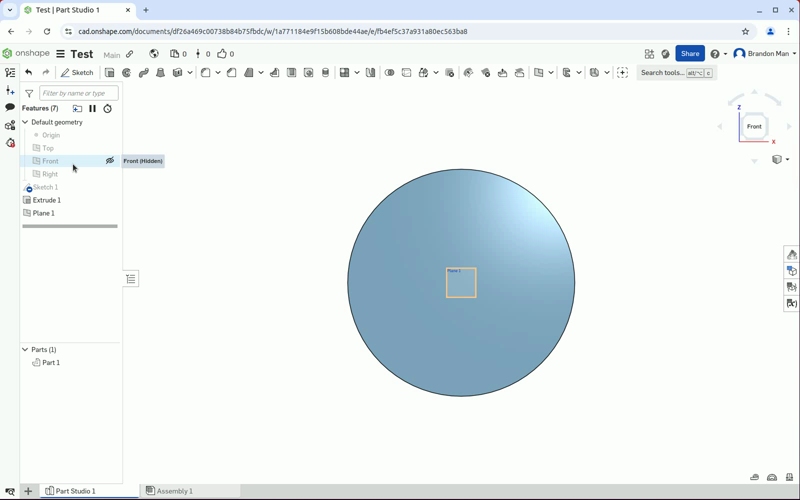
key(shift+s)
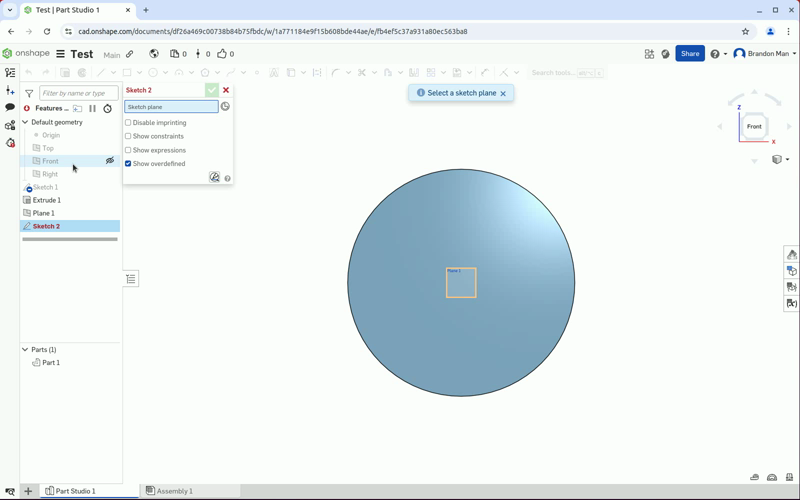
mouse_move(73, 215)
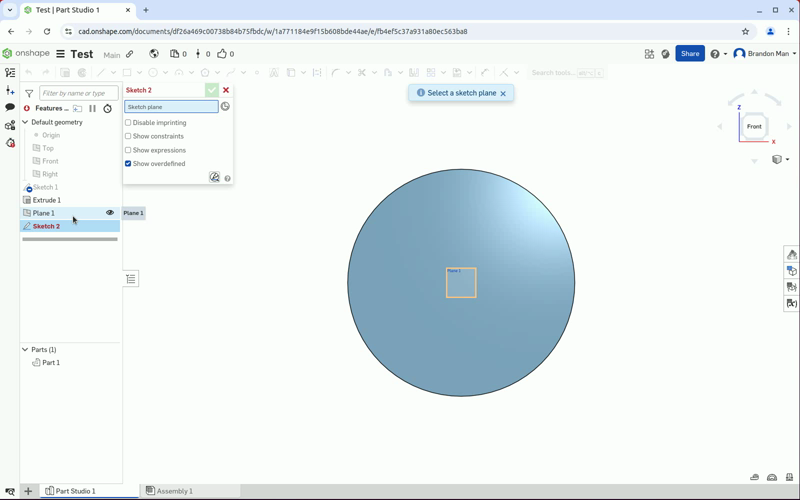
click(73, 215)
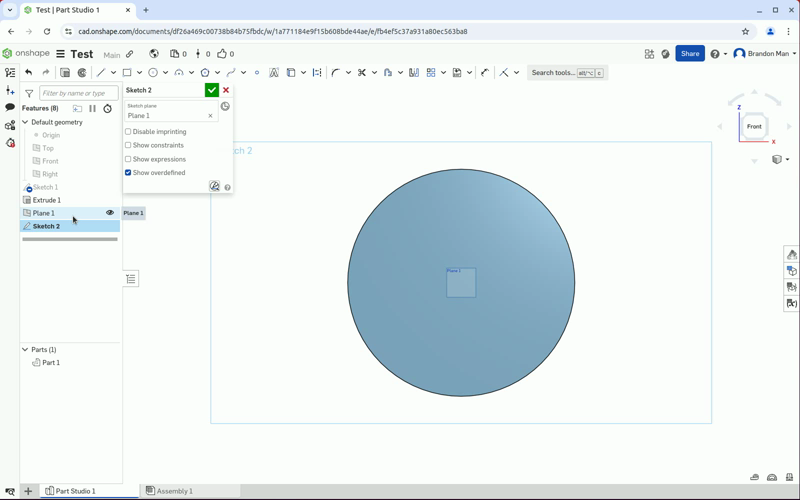
mouse_move(73, 352)
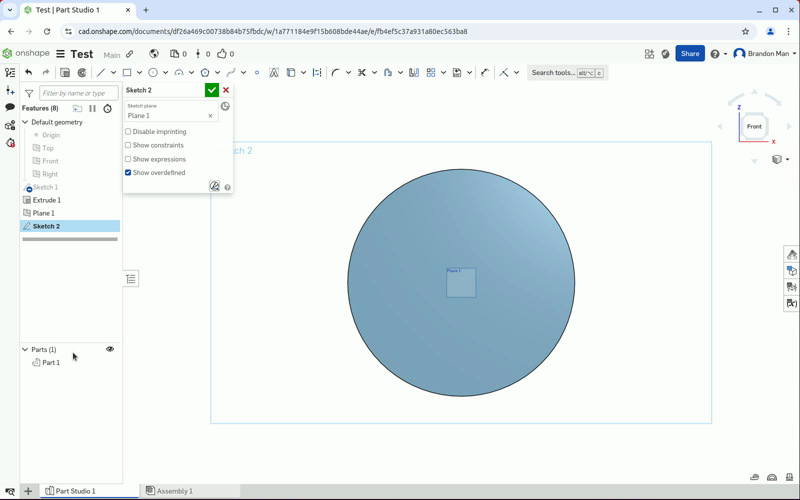
key(y)
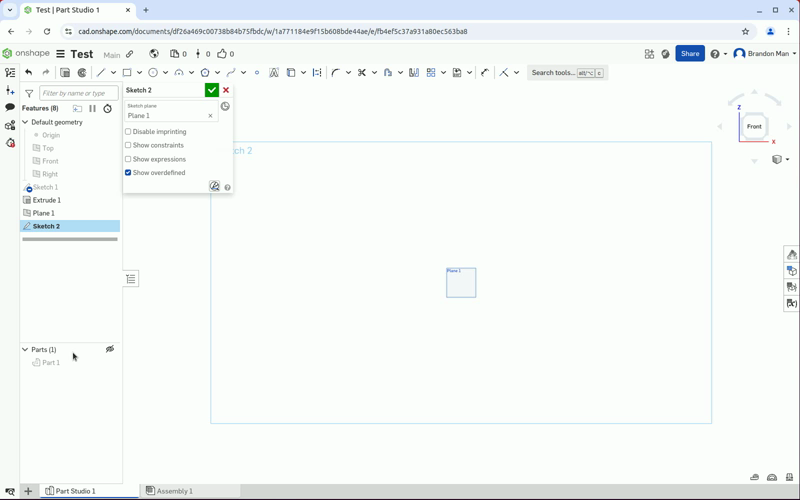
key(c)
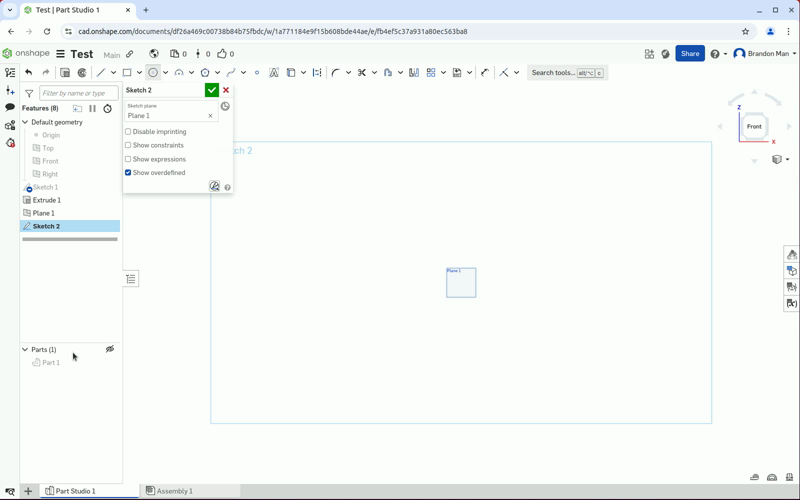
key_down(shift)
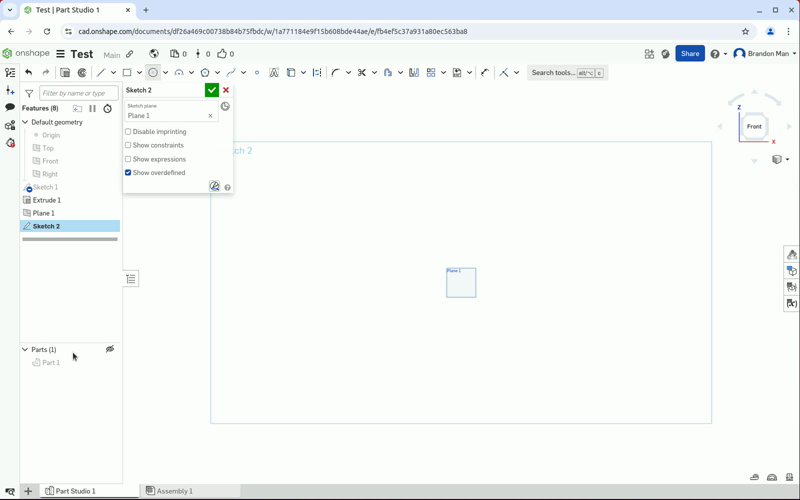
mouse_move(460, 282)
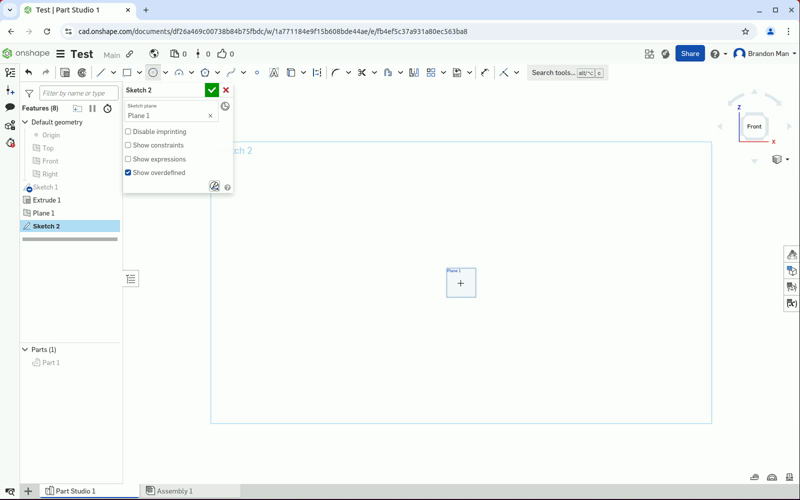
click(460, 282)
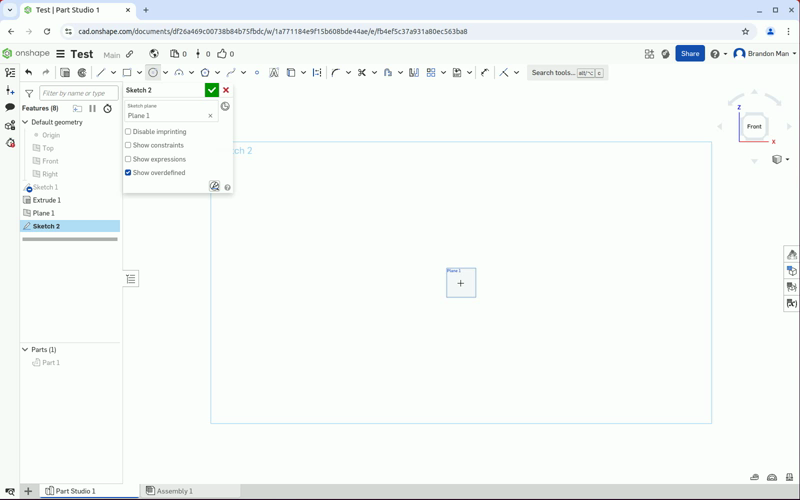
key_up(shift)
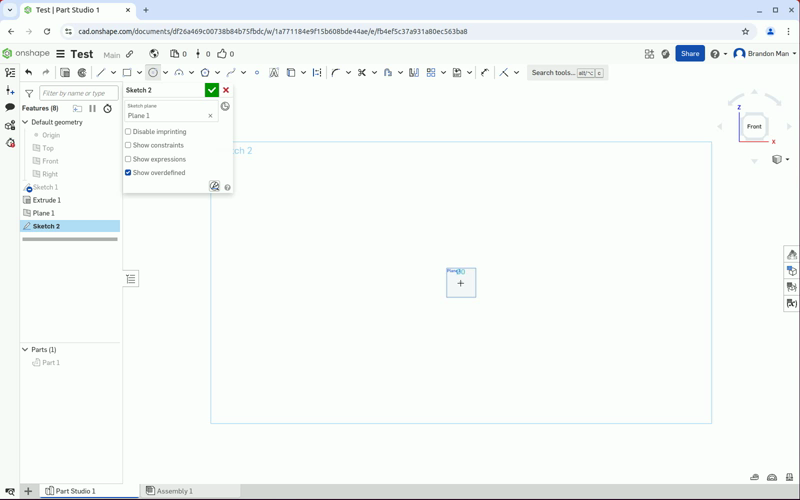
mouse_move(472, 282)
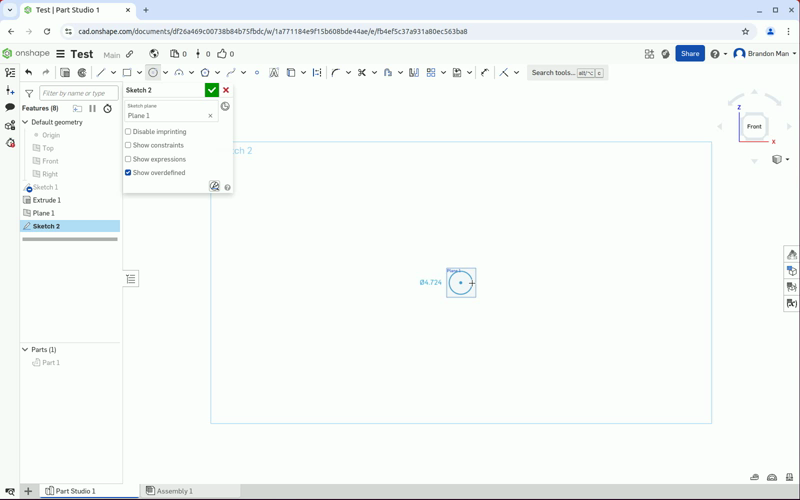
click(472, 282)
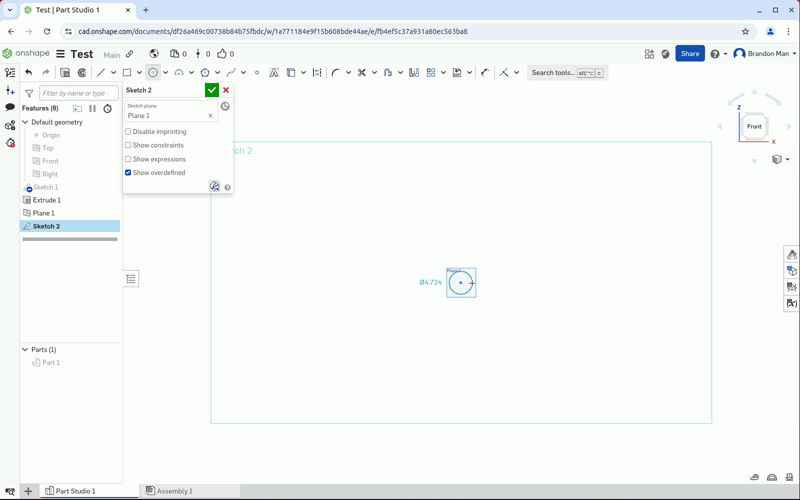
key(esc)
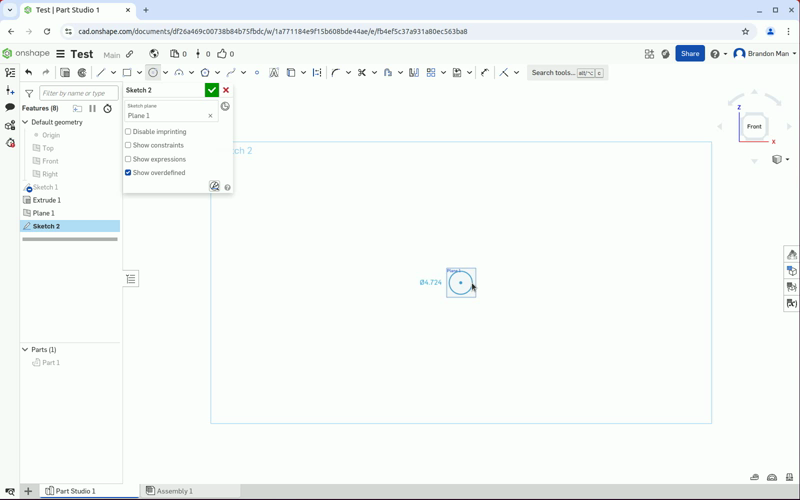
mouse_move(467, 279)
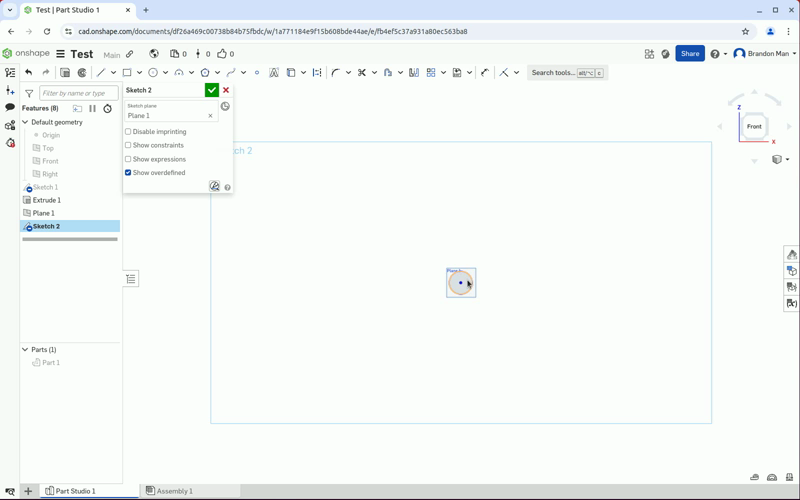
scroll(6)
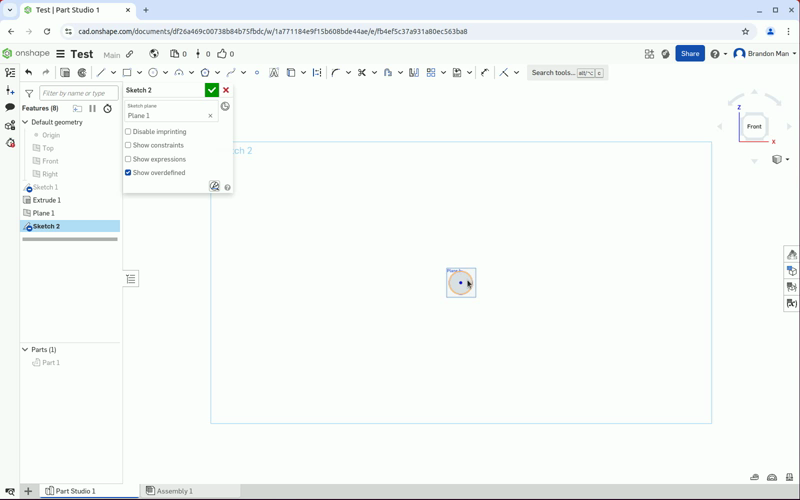
scroll(6)
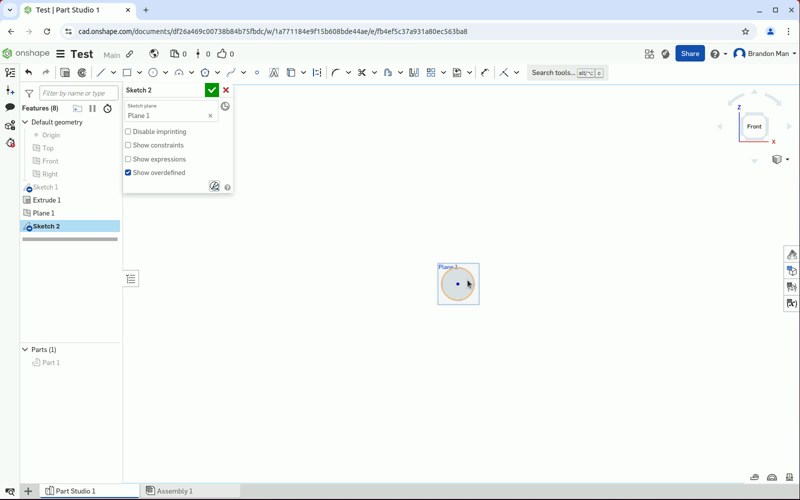
scroll(6)
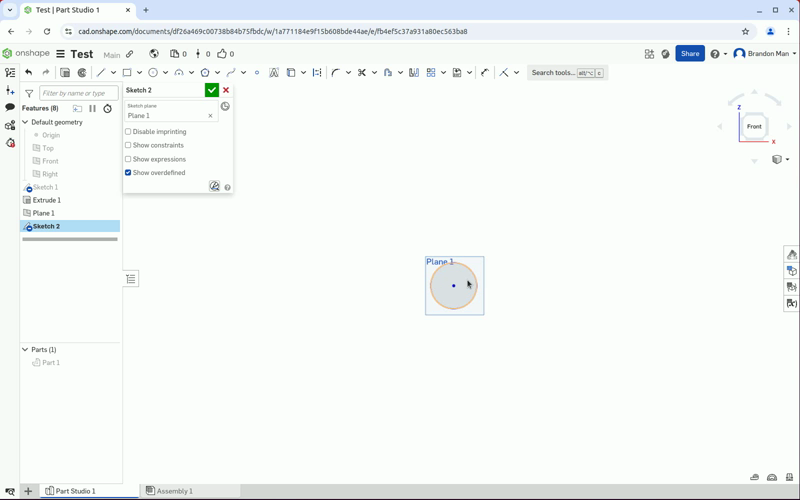
scroll(6)
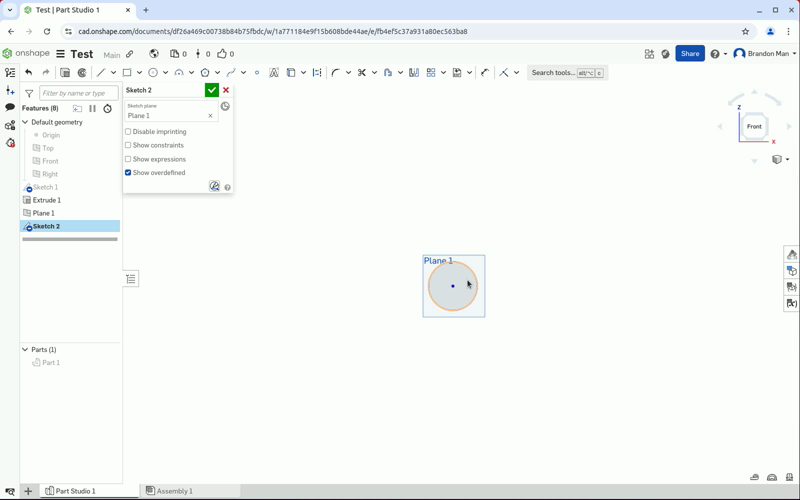
scroll(6)
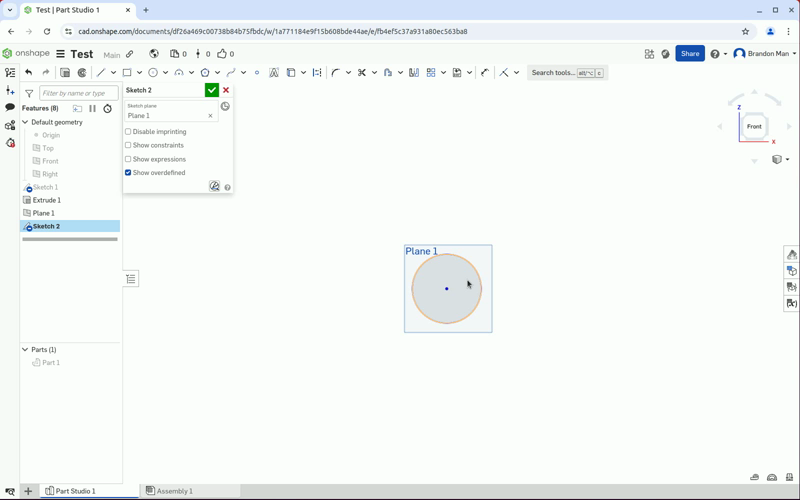
scroll(6)
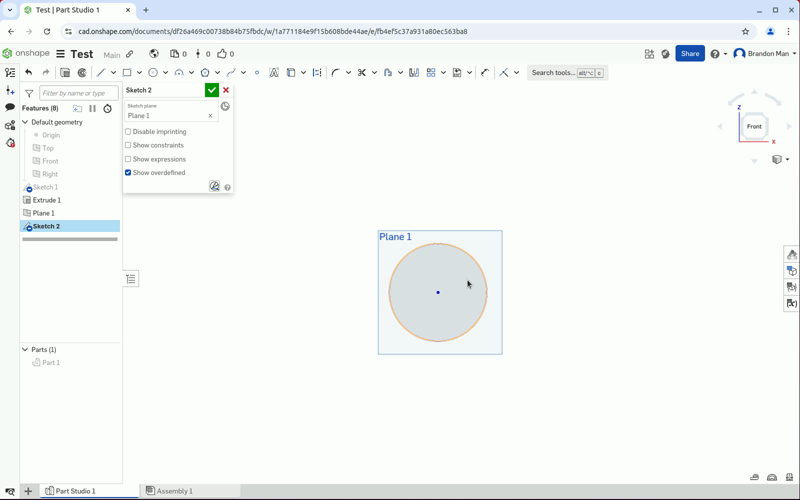
scroll(6)
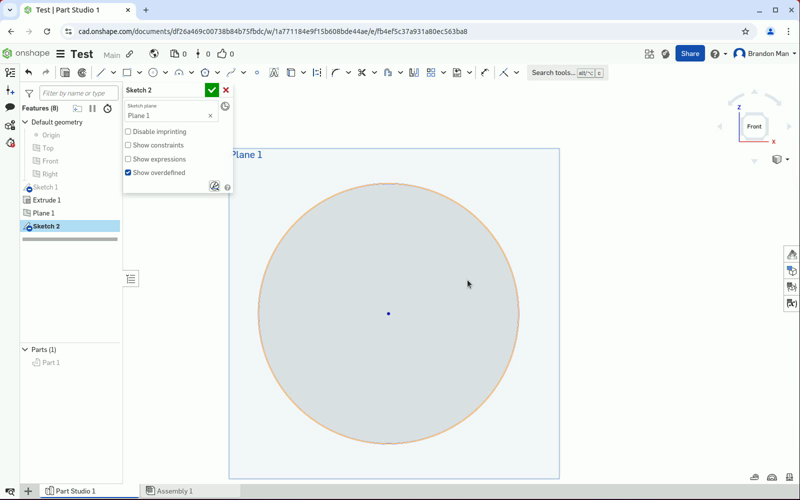
click(467, 279)
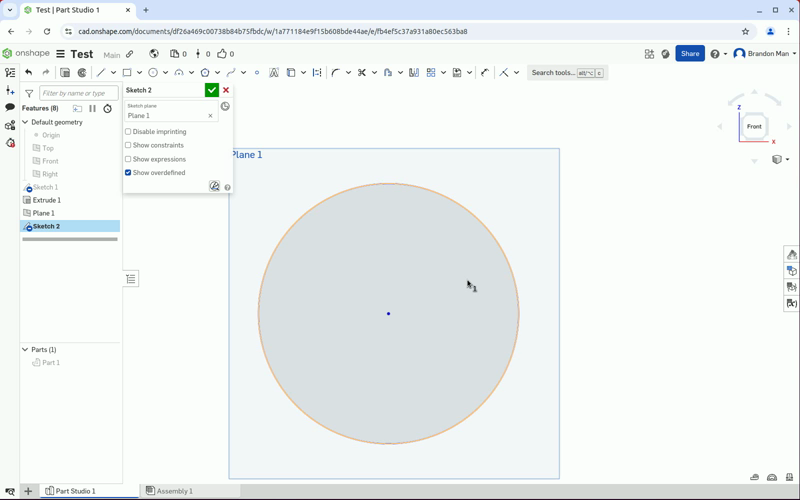
scroll(-6)
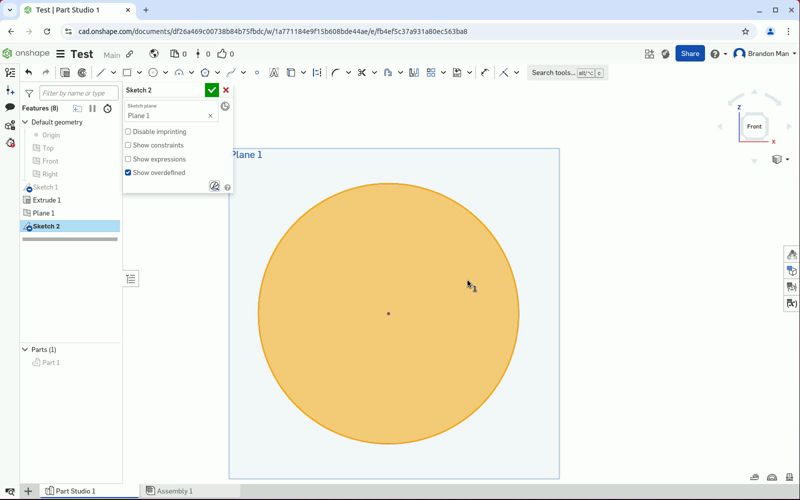
scroll(-6)
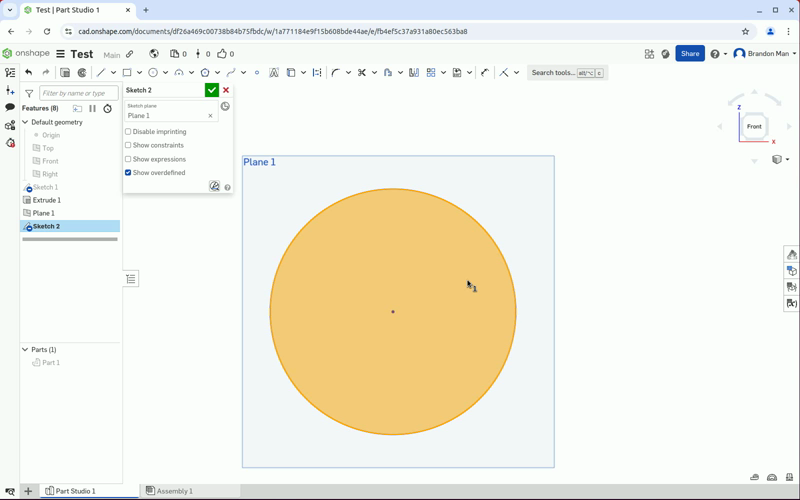
scroll(-6)
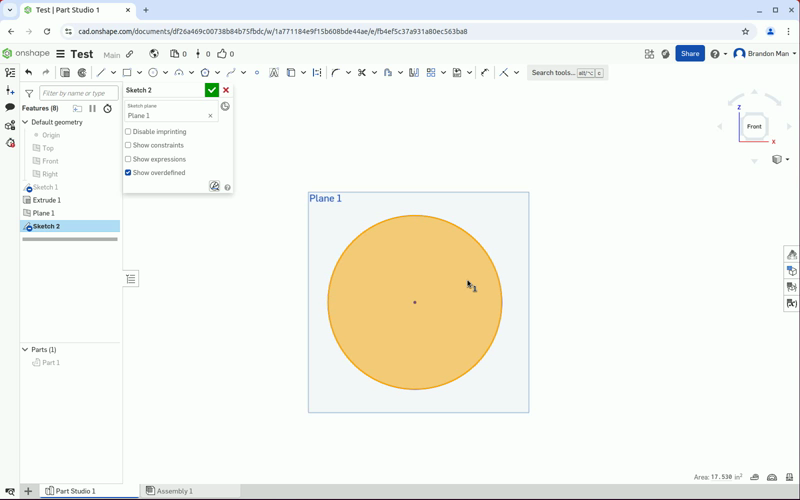
scroll(-6)
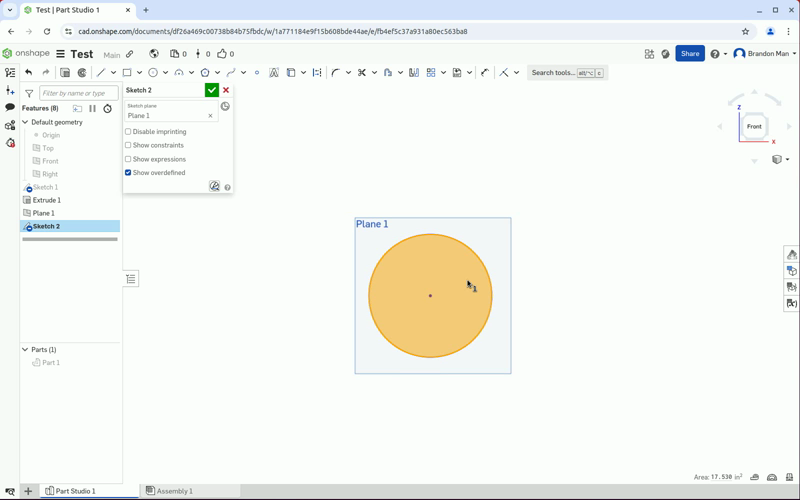
scroll(-6)
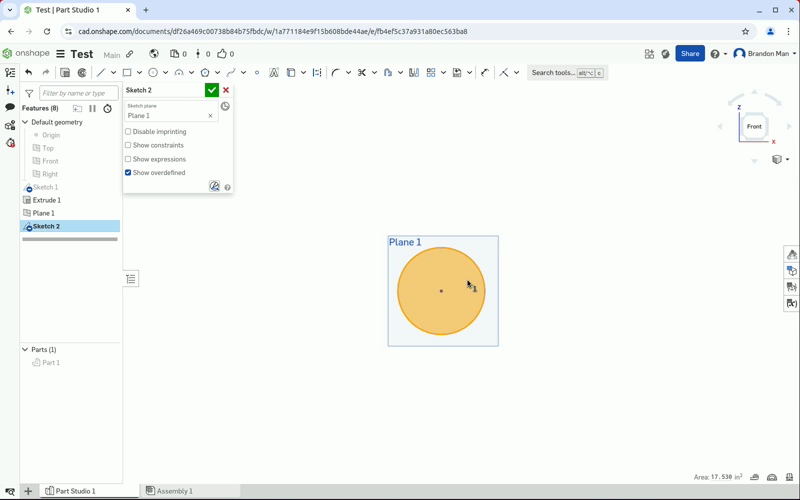
scroll(-6)
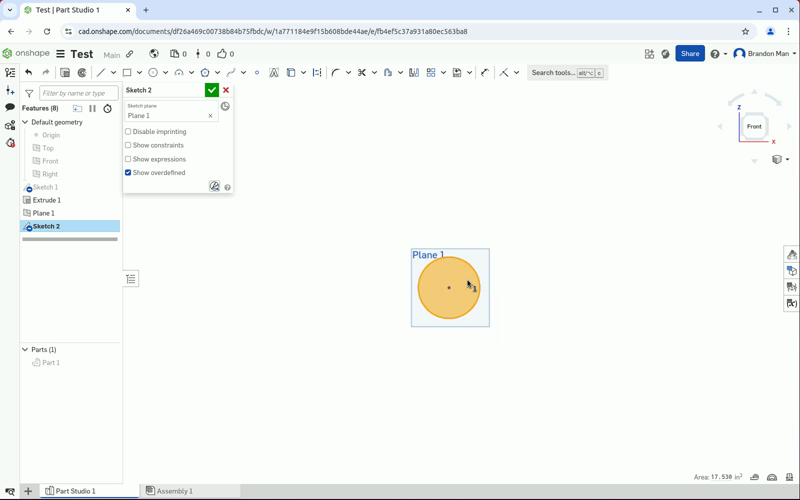
scroll(-6)
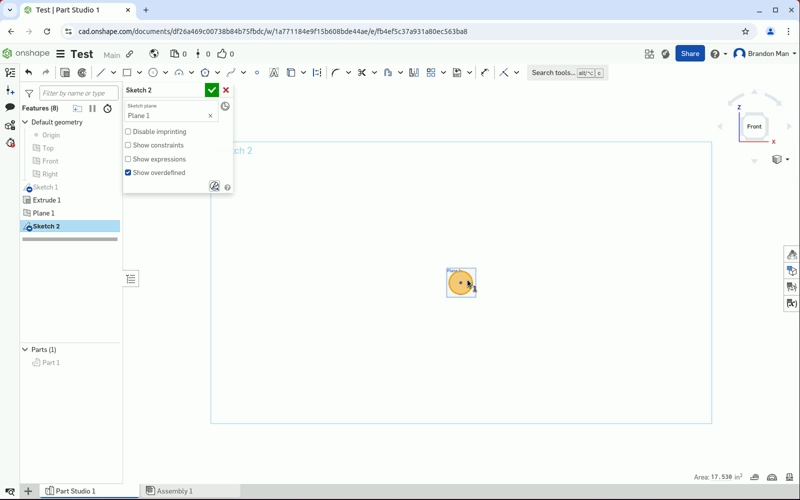
mouse_move(73, 352)
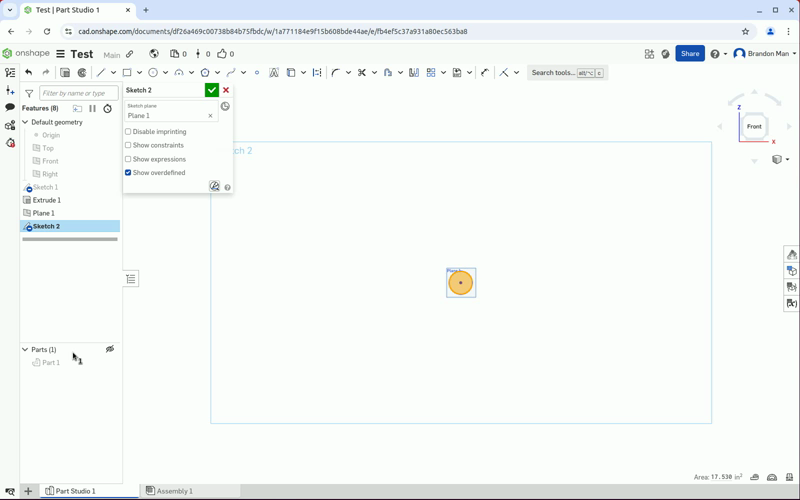
key(shift+y)
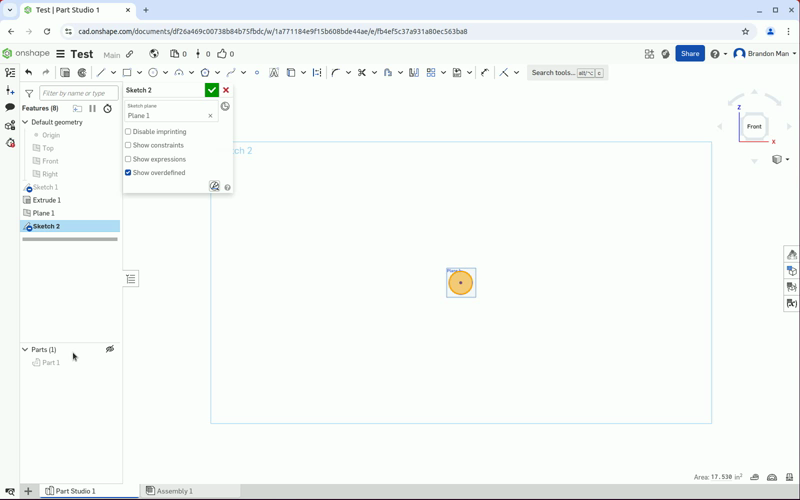
key(shift+e)
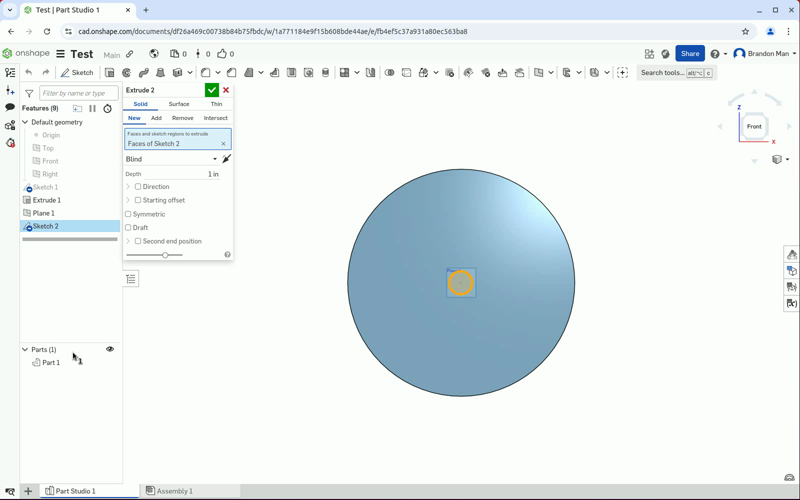
mouse_move(143, 106)
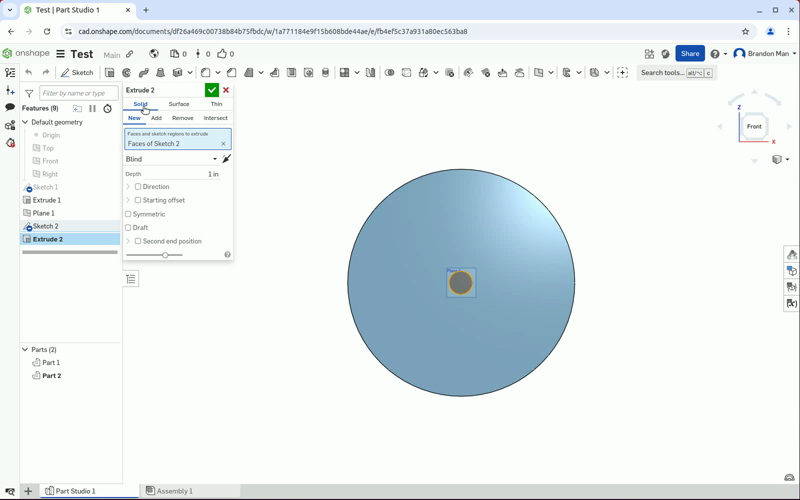
click(143, 106)
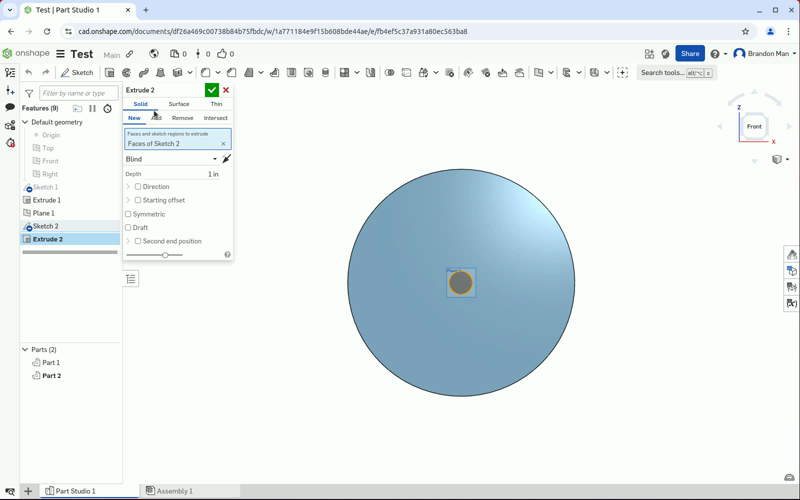
mouse_move(186, 120)
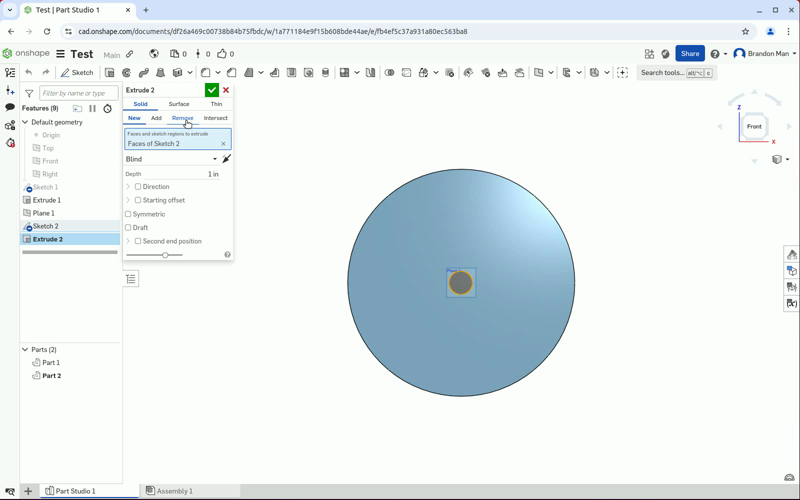
click(186, 120)
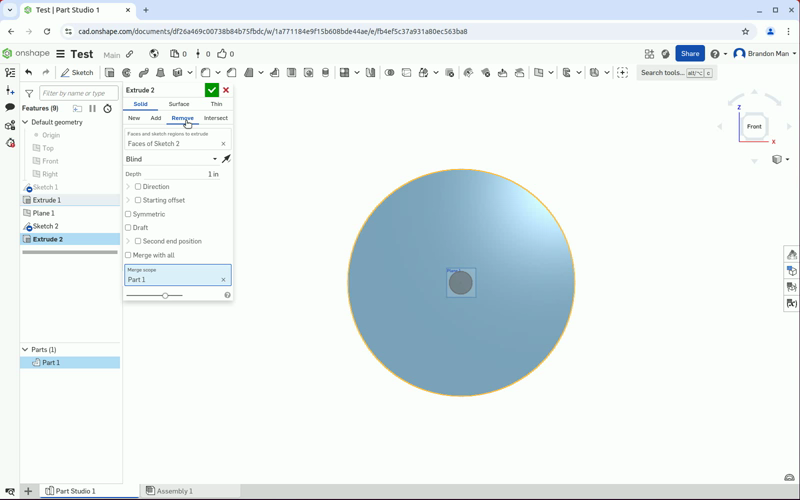
key(tab, 4)
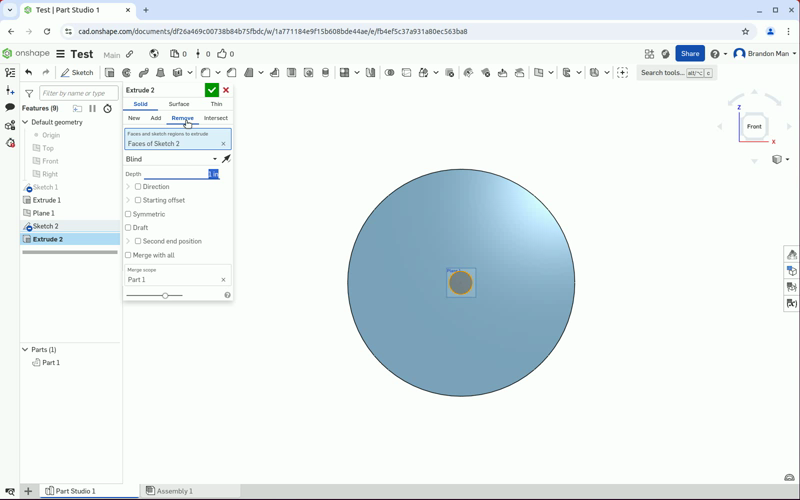
text(11.554)
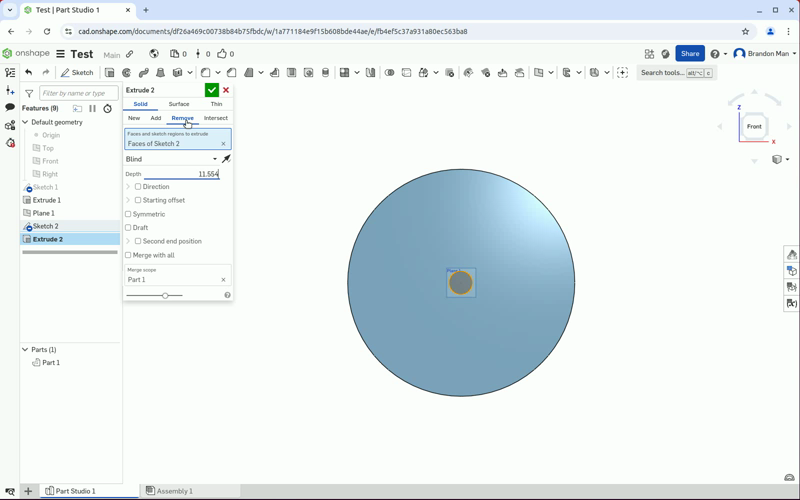
key(tab, 6)
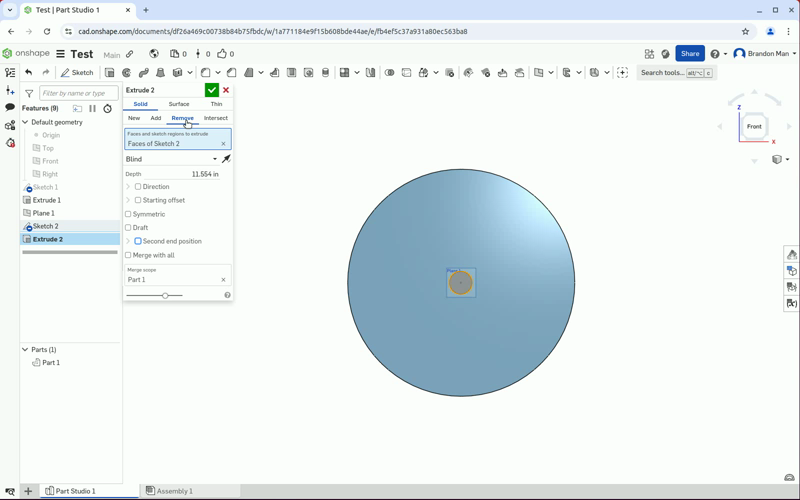
key(space)
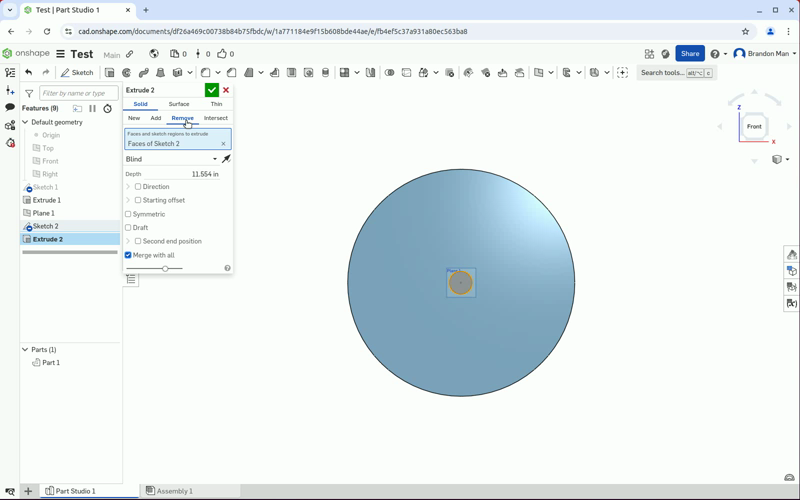
key(enter)
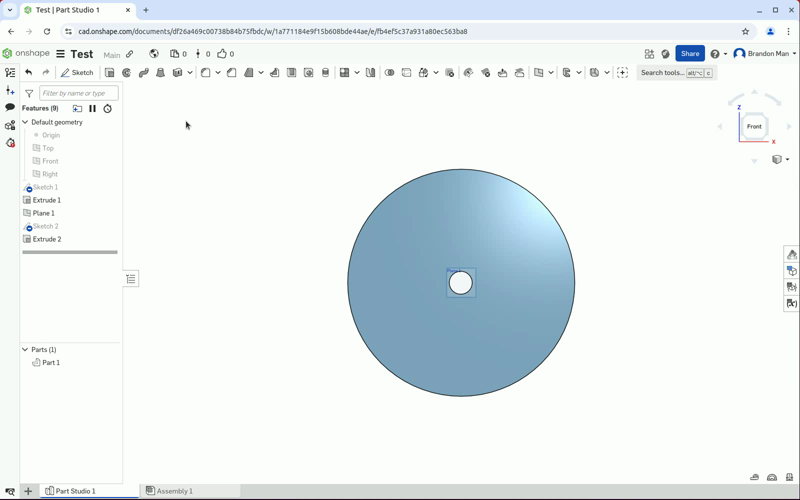
key(shift+h)
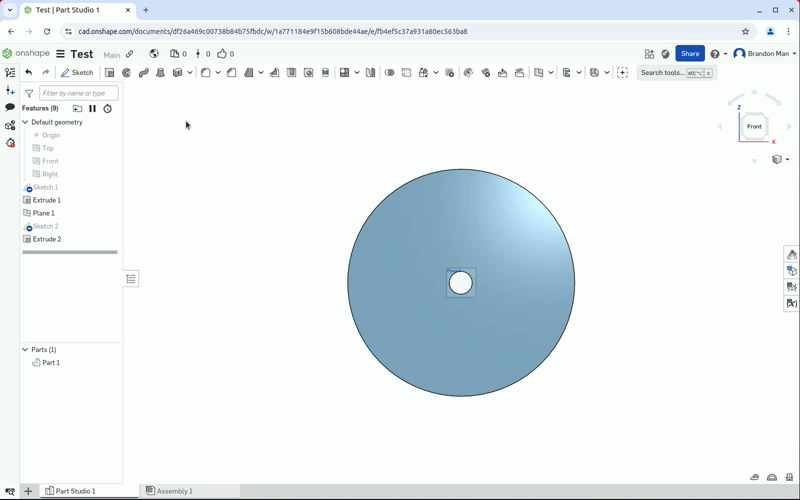
key(shift+h)
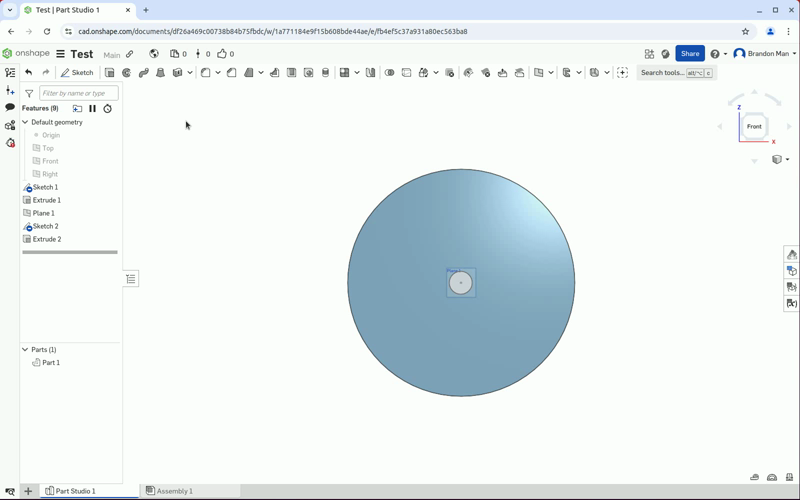
key(shift+7)
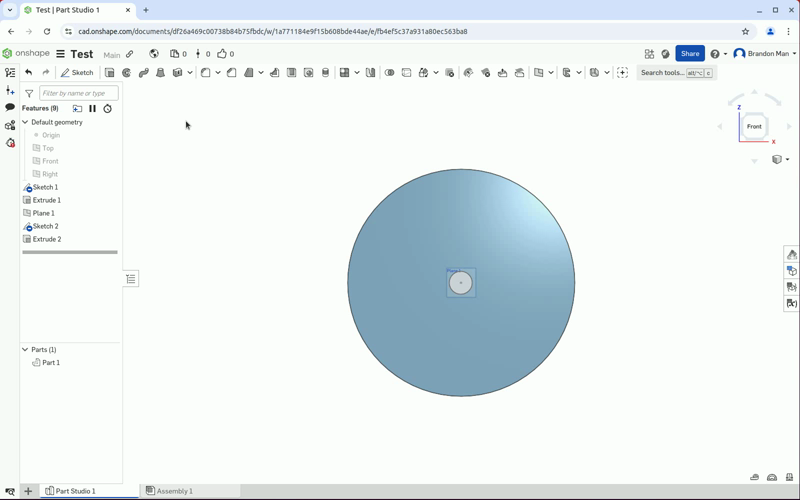
key(left, 2)
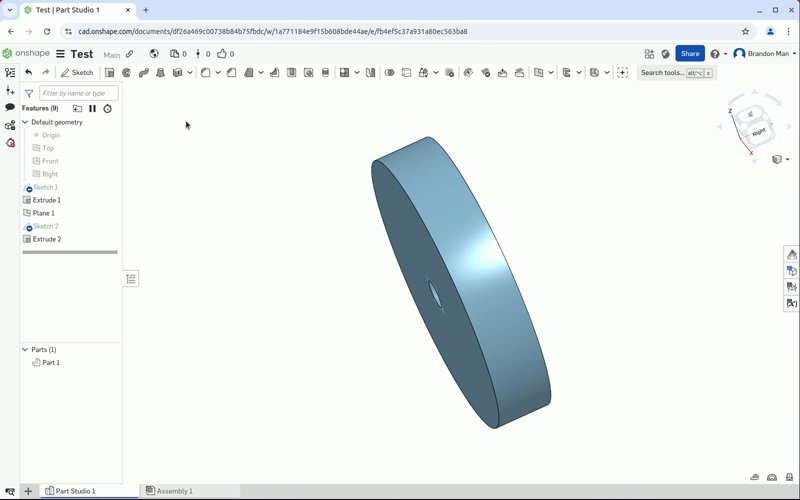
key(down, 2)
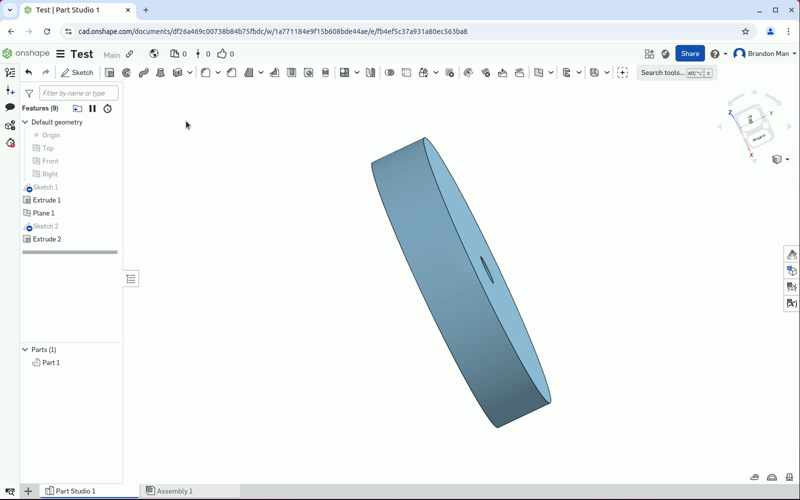
key(up, 2)
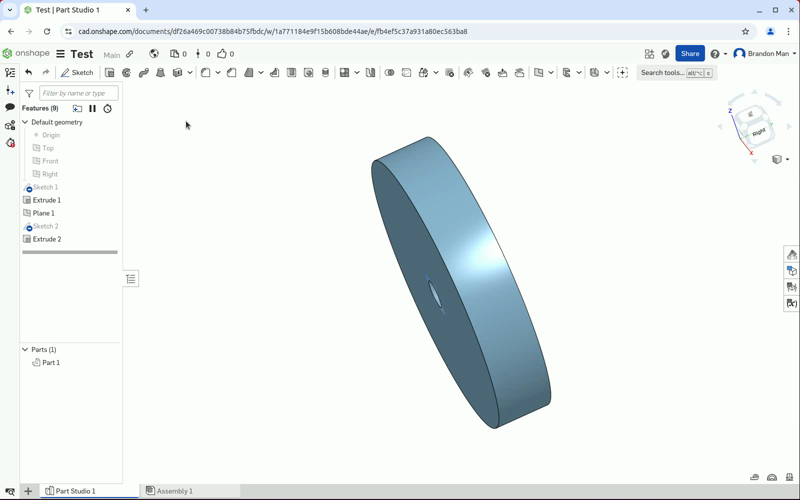
key(right, 2)
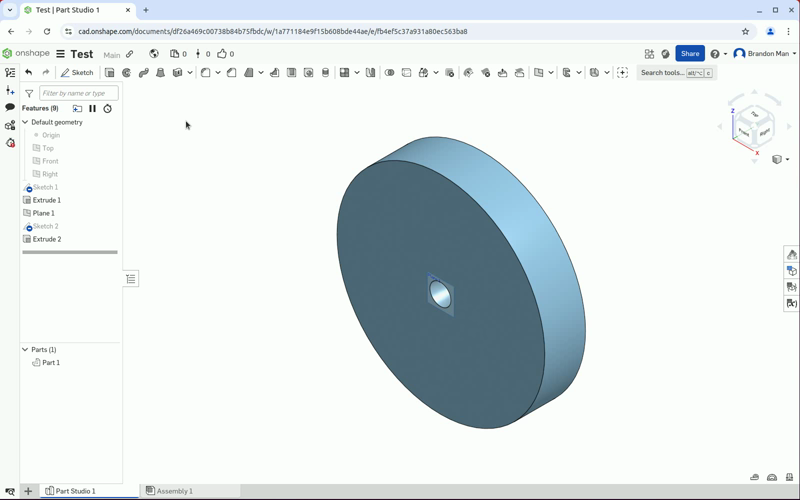
mouse_move(73, 189)
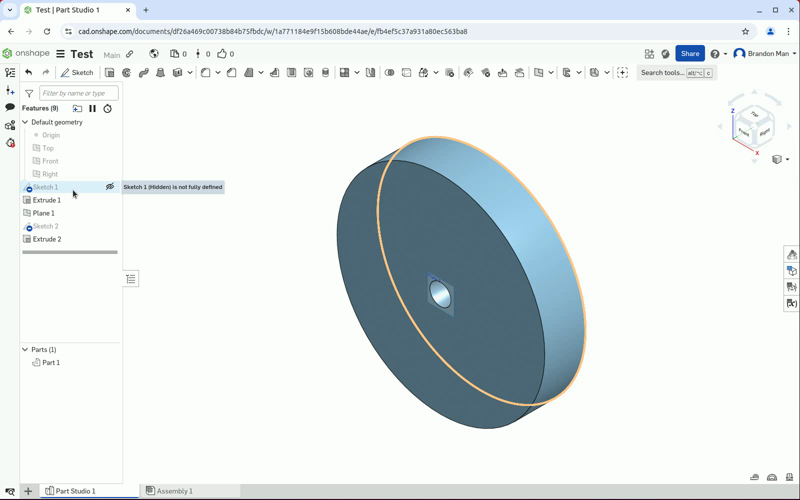
click(73, 189)